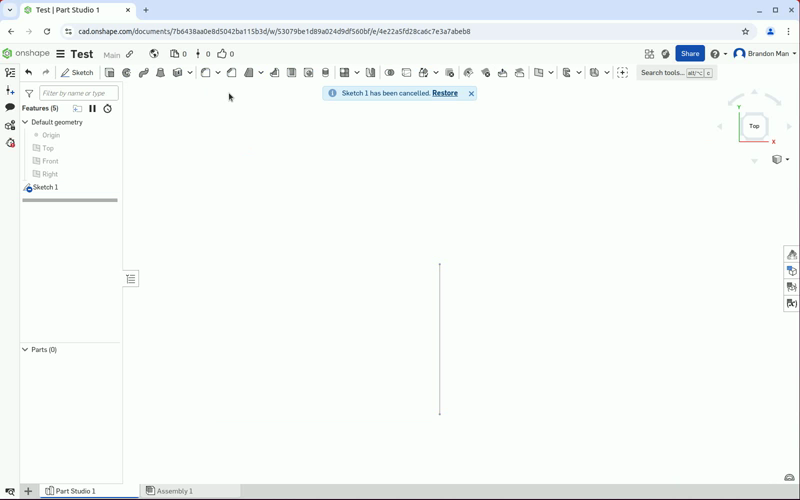
key(shift+h)
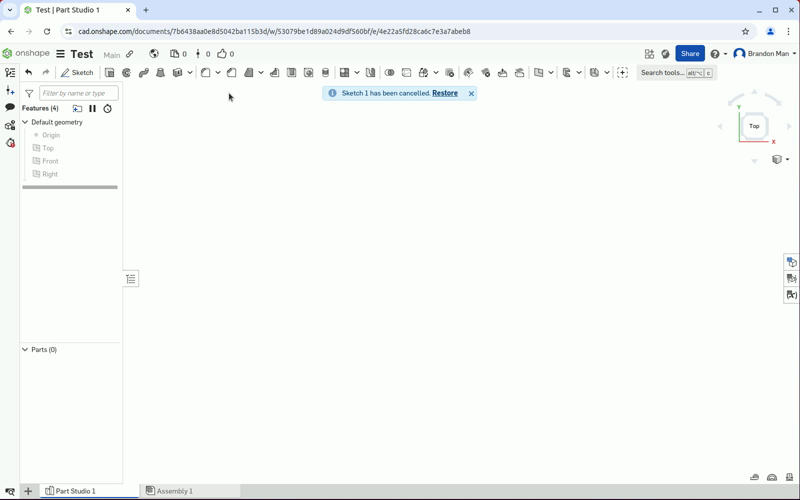
mouse_move(73, 352)
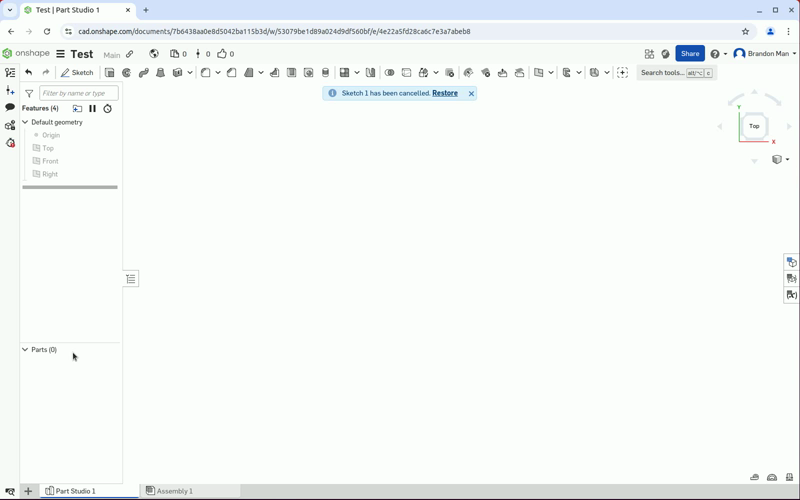
key(y)
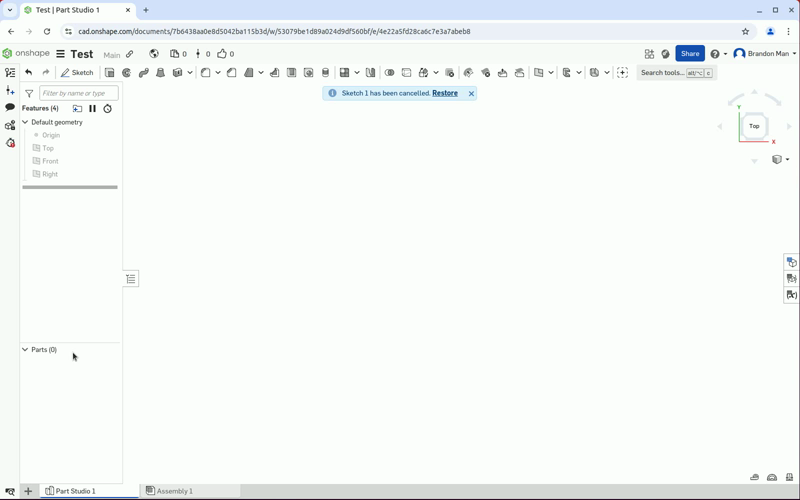
key(shift+p)
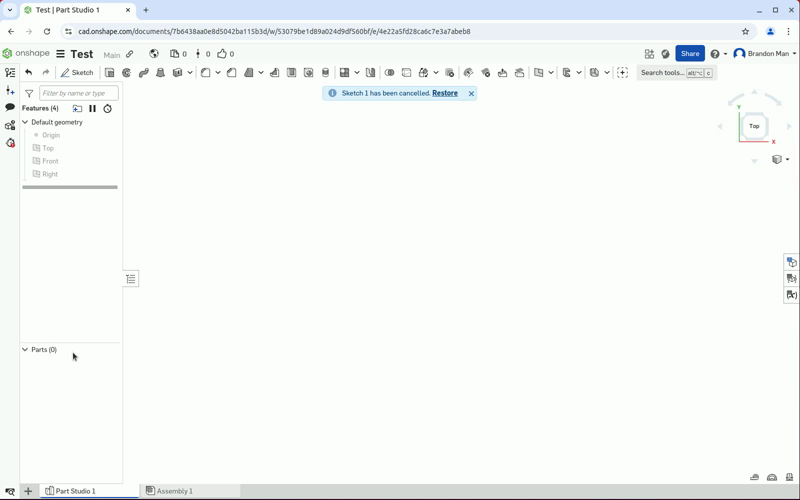
key(space)
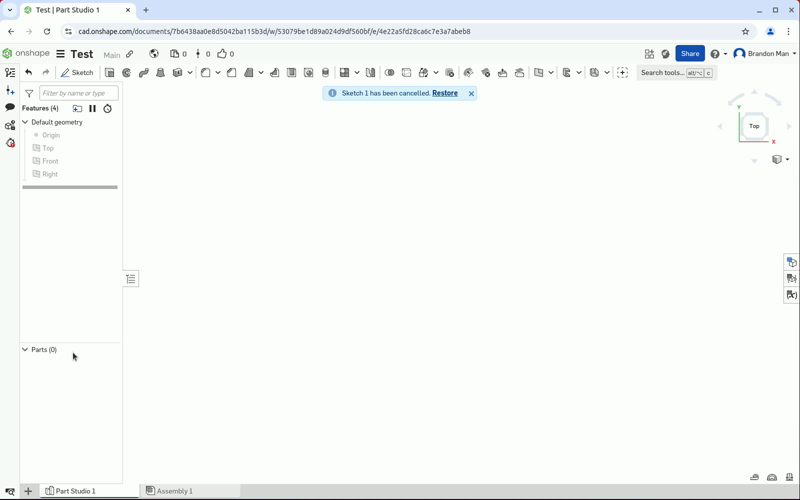
key_down(shift)
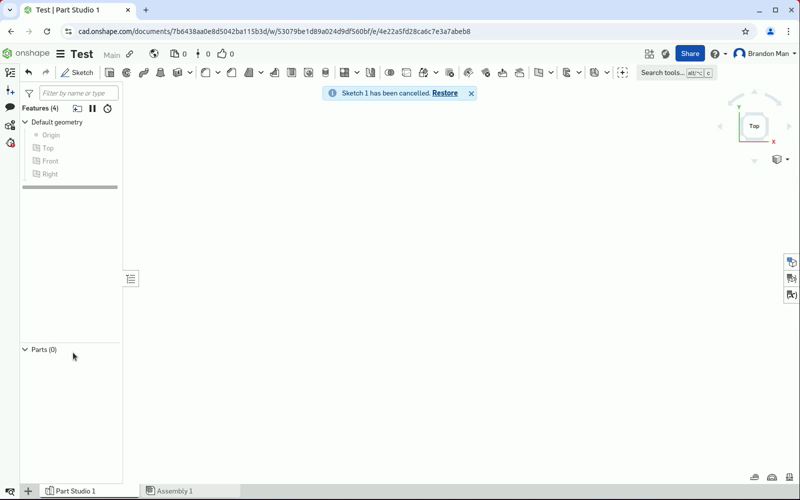
key(up)
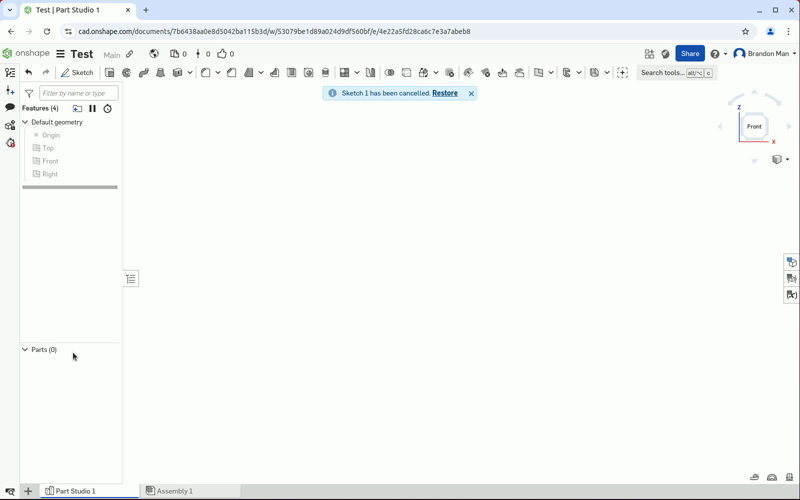
key_up(shift)
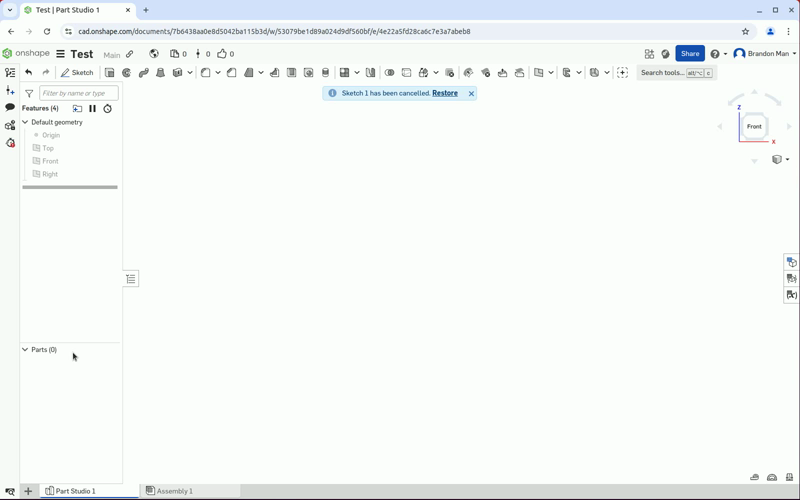
mouse_move(73, 352)
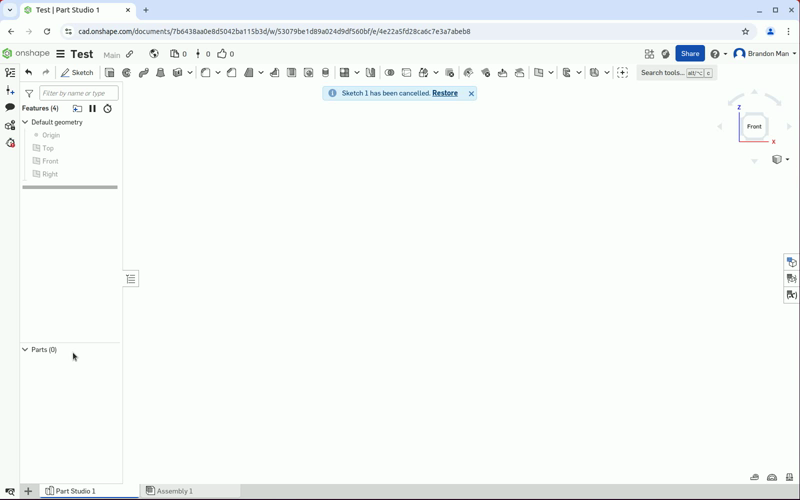
key(shift+y)
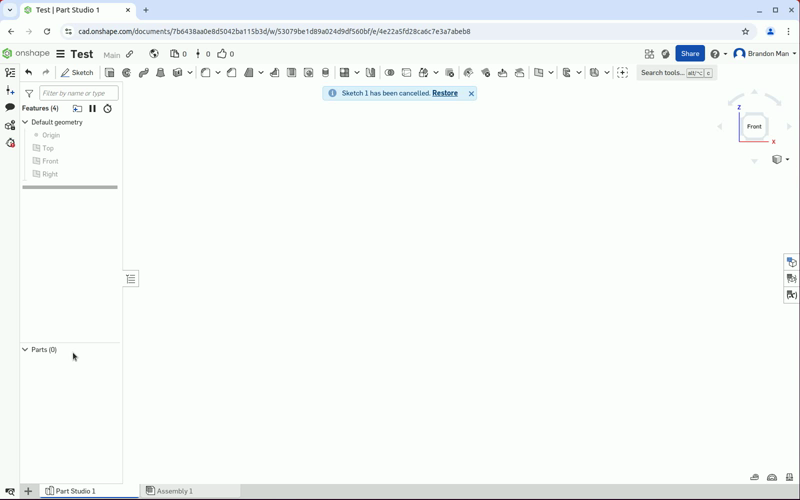
key(shift+s)
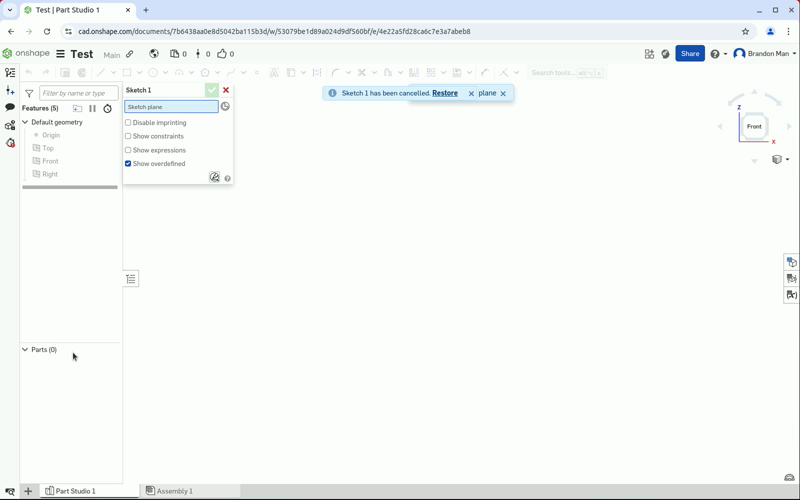
mouse_move(73, 163)
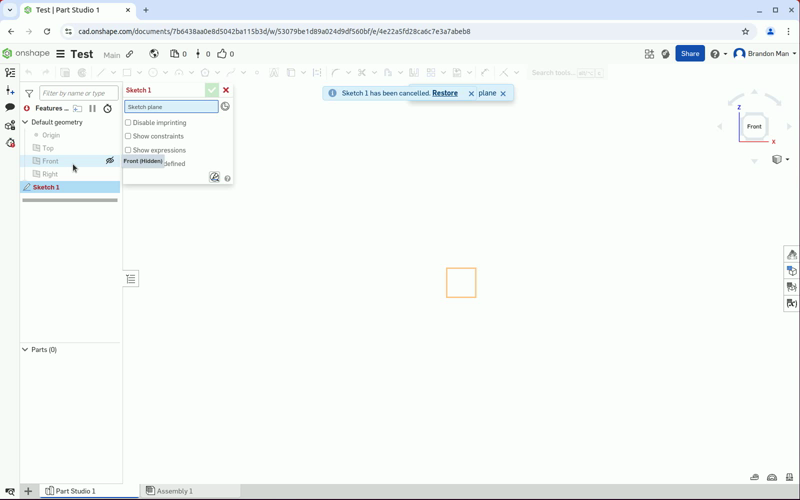
click(73, 163)
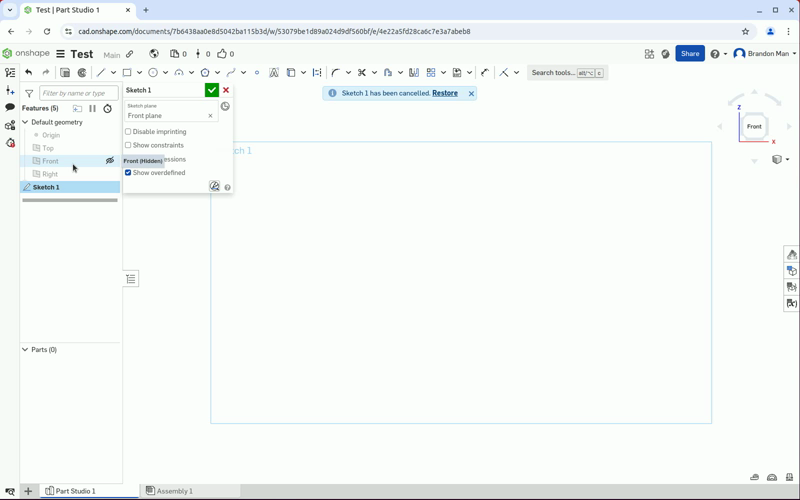
mouse_move(73, 352)
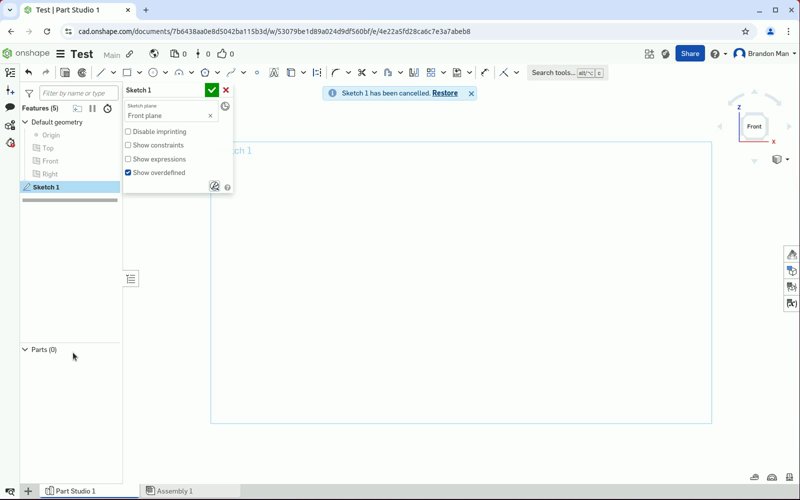
key(y)
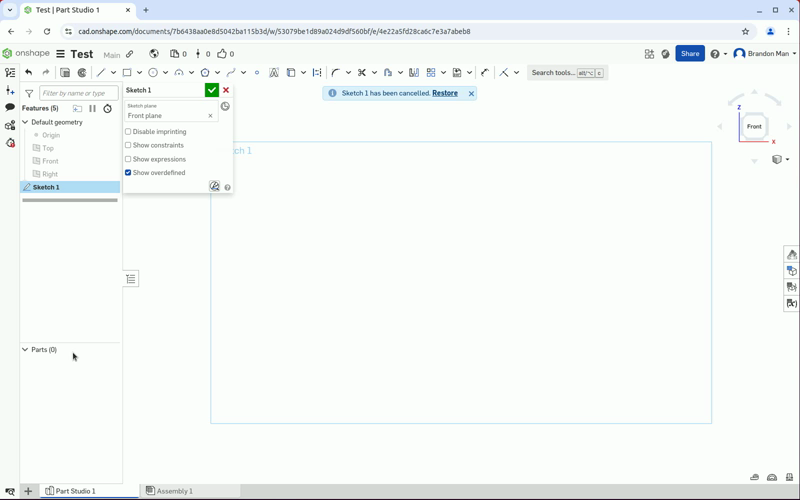
key(l)
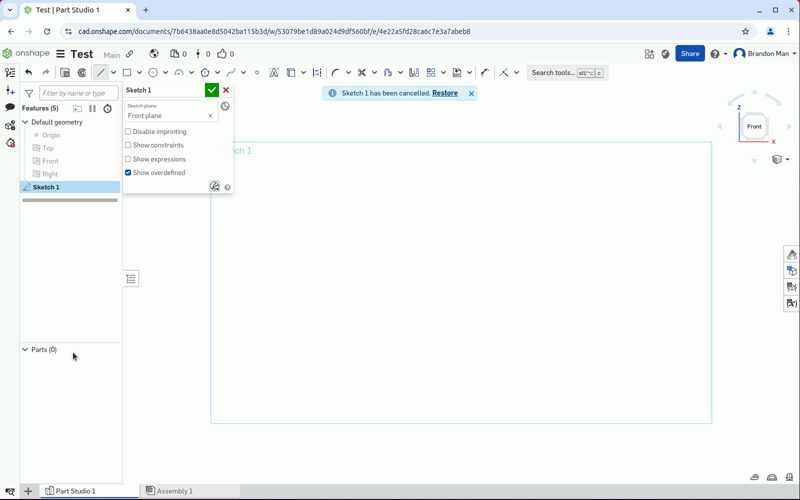
key_down(shift)
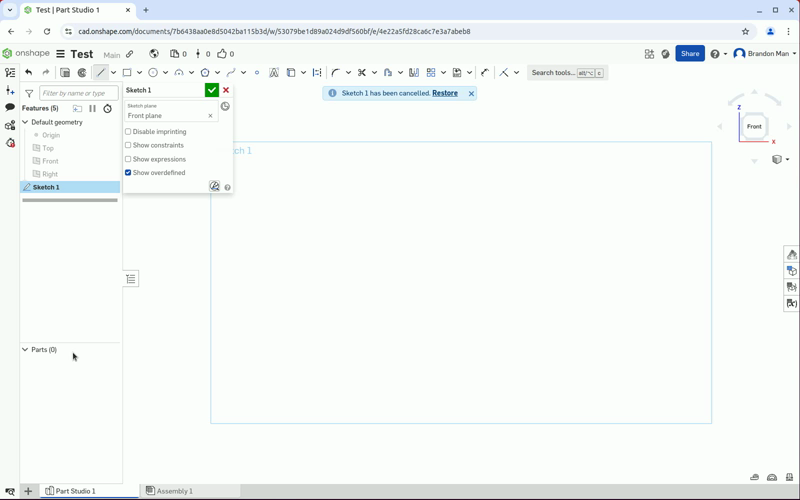
mouse_move(460, 282)
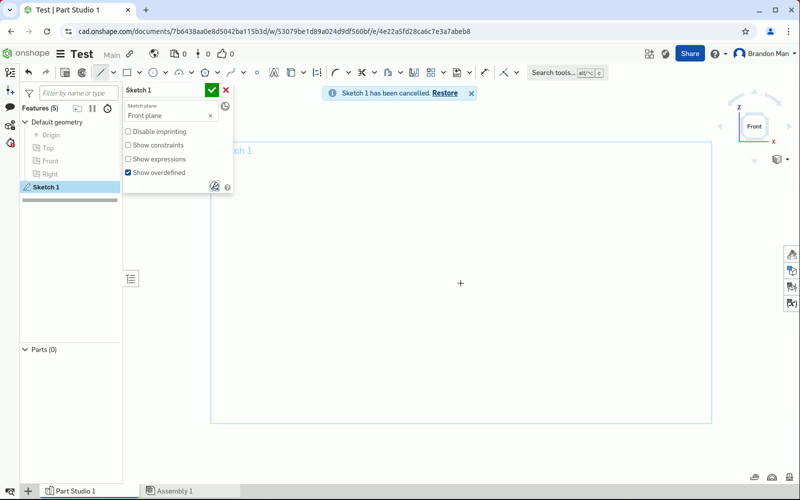
click(460, 282)
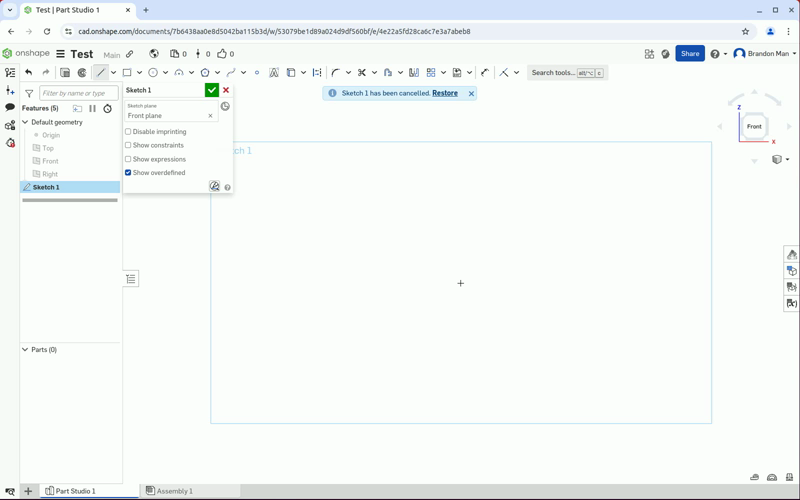
key_up(shift)
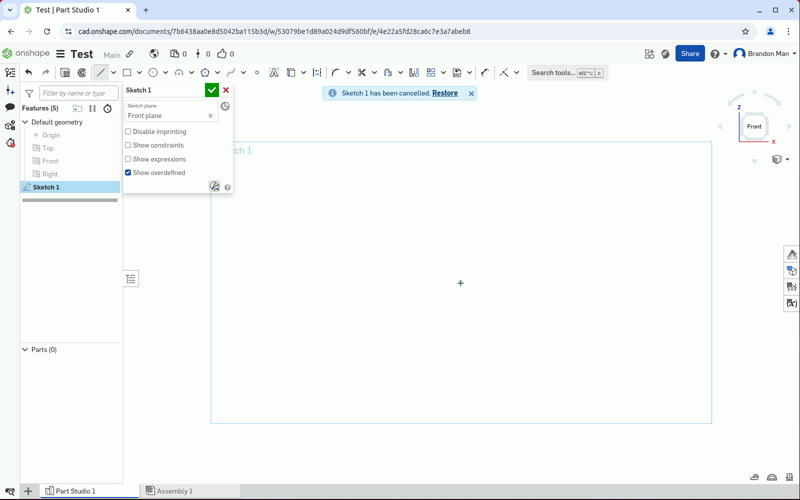
key_down(shift)
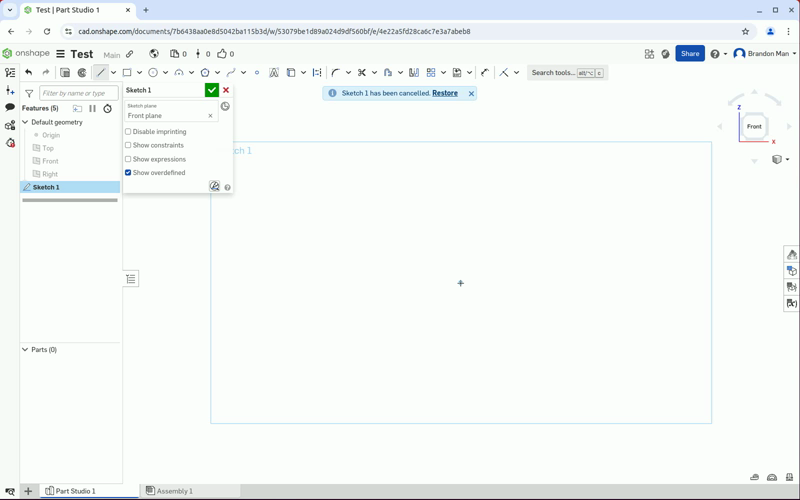
mouse_move(573, 282)
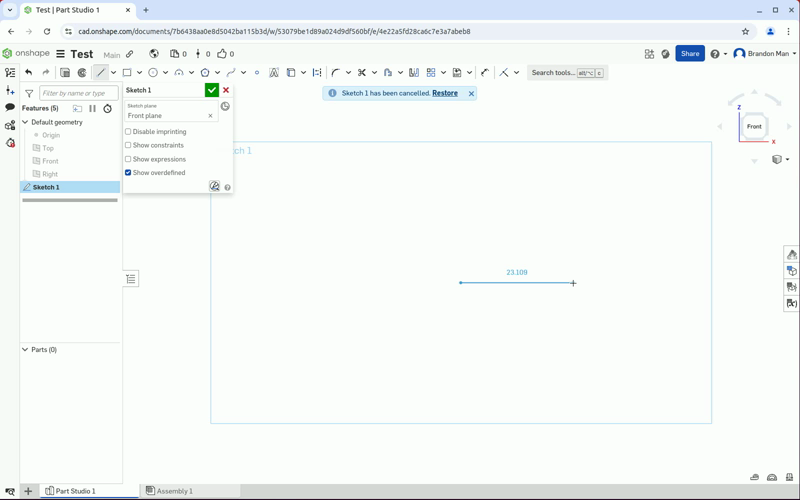
click(573, 282)
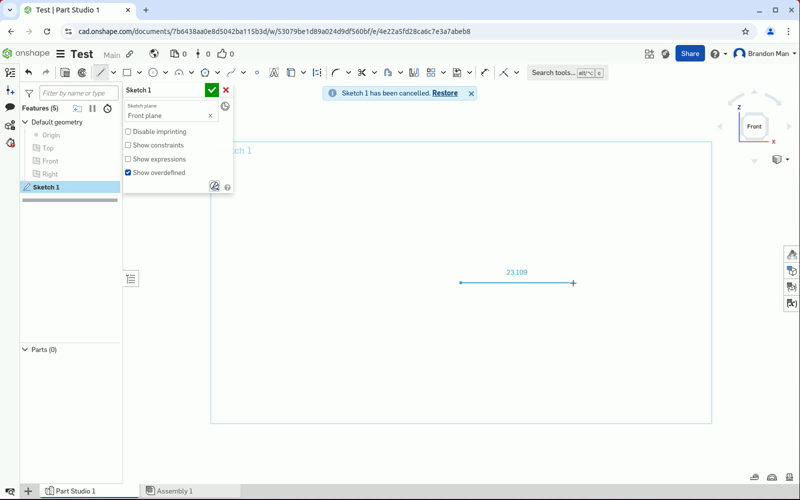
key_up(shift)
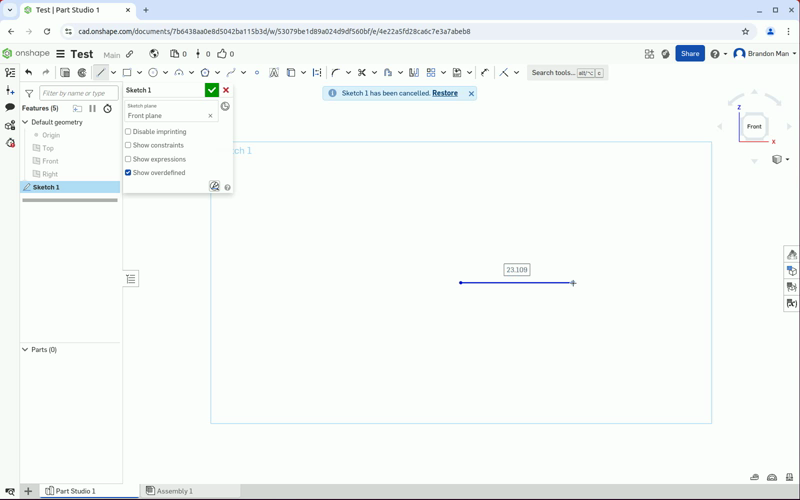
key_down(shift)
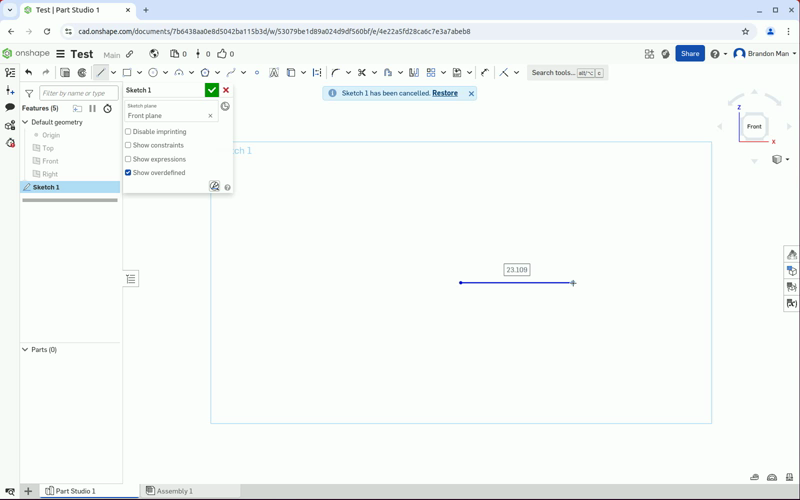
mouse_move(573, 170)
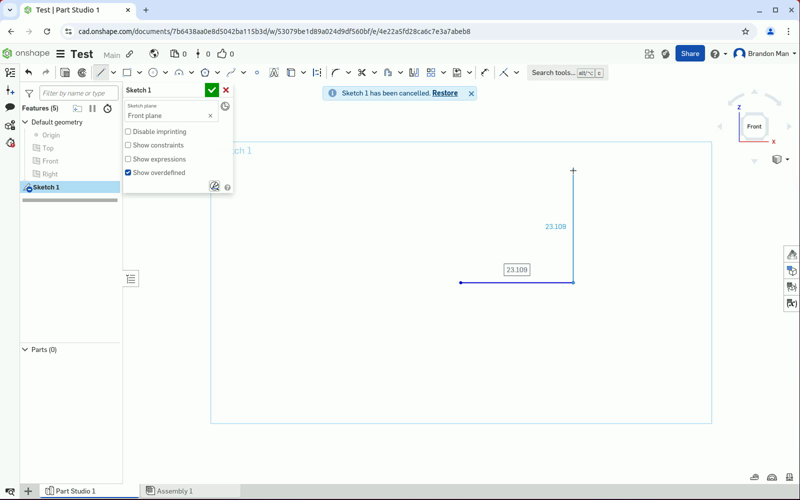
click(573, 170)
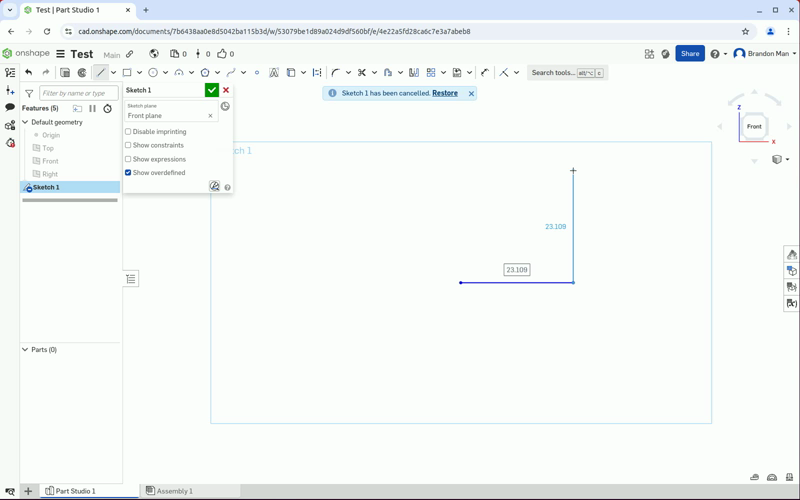
key_up(shift)
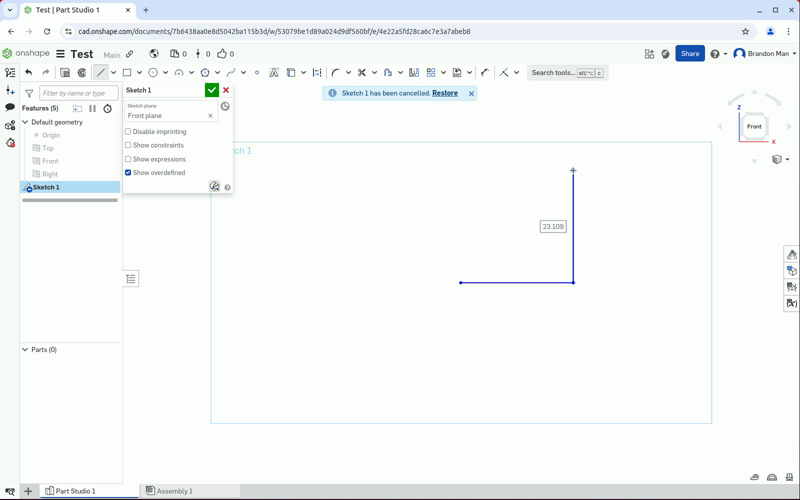
key_down(shift)
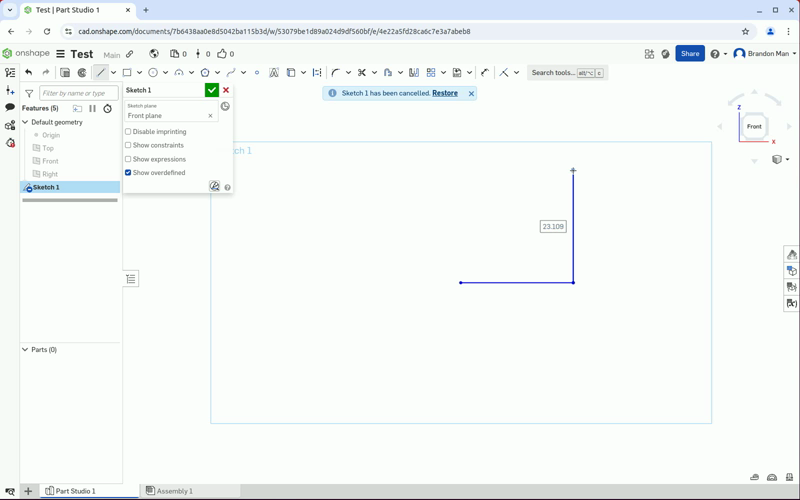
mouse_move(460, 170)
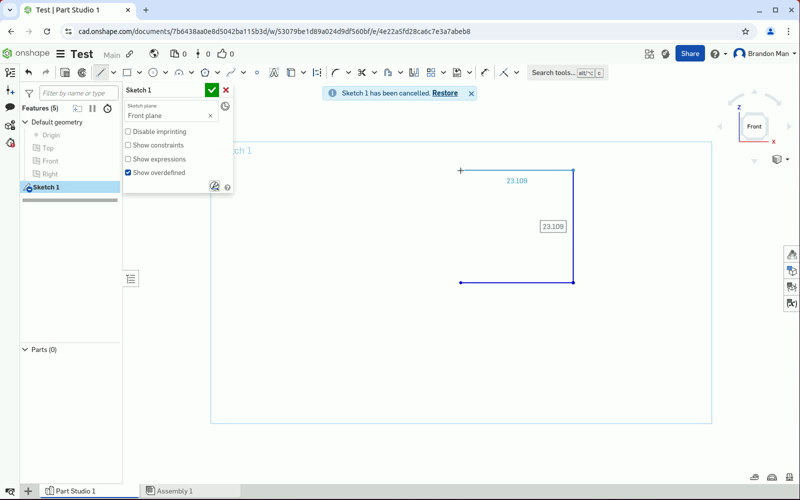
click(460, 170)
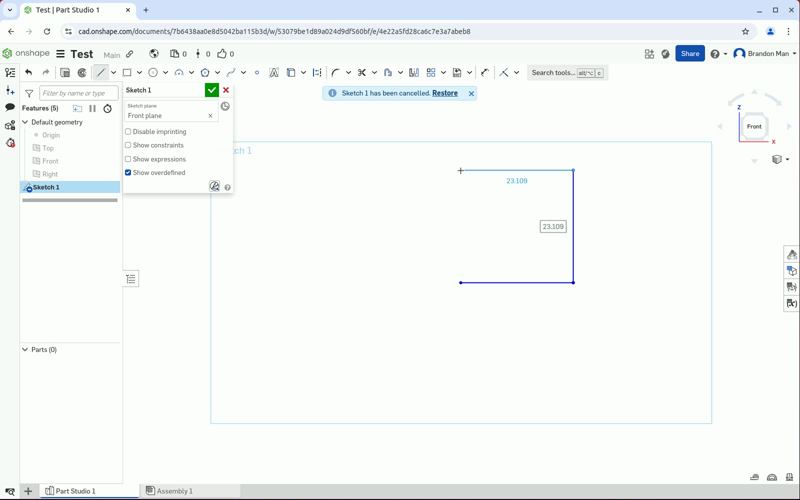
key_up(shift)
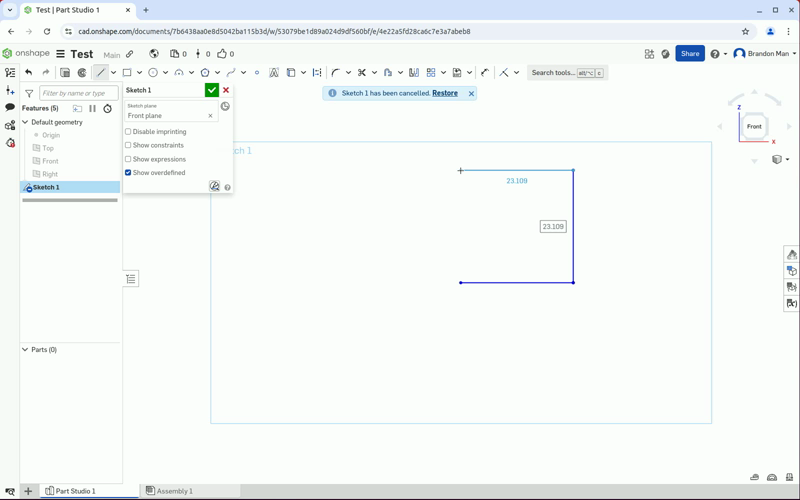
key_down(shift)
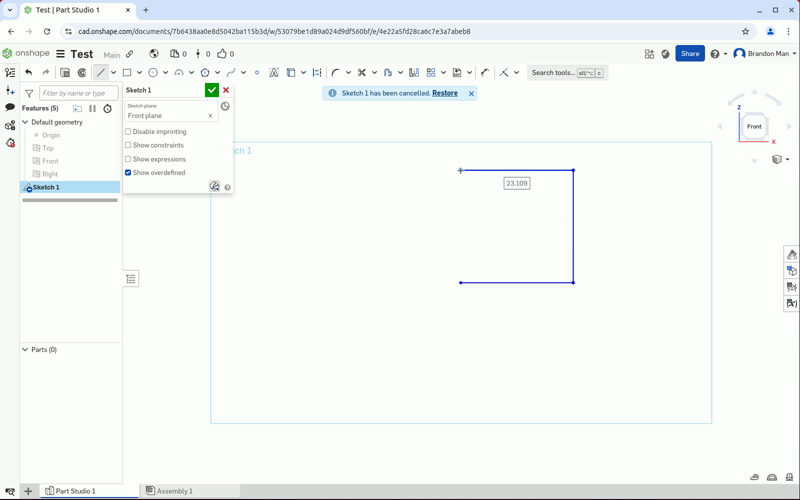
mouse_move(460, 282)
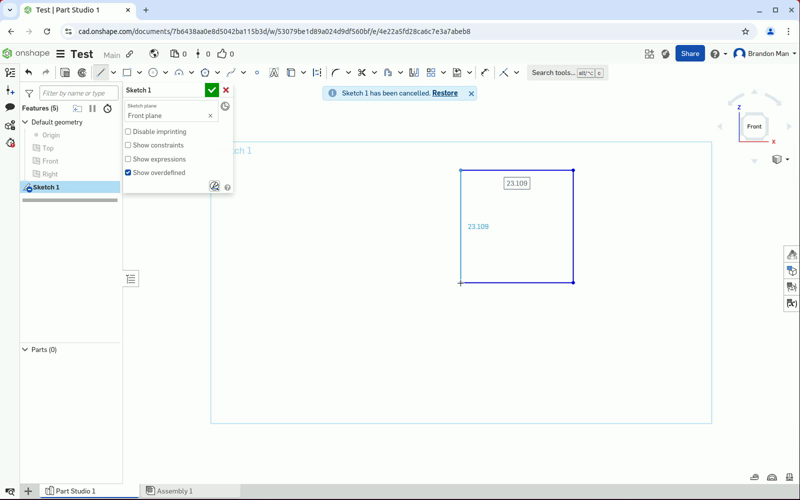
key_up(shift)
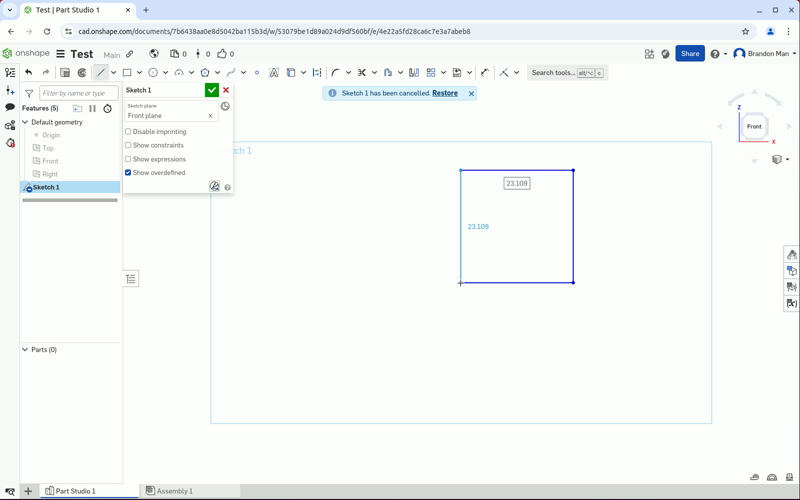
click(460, 282)
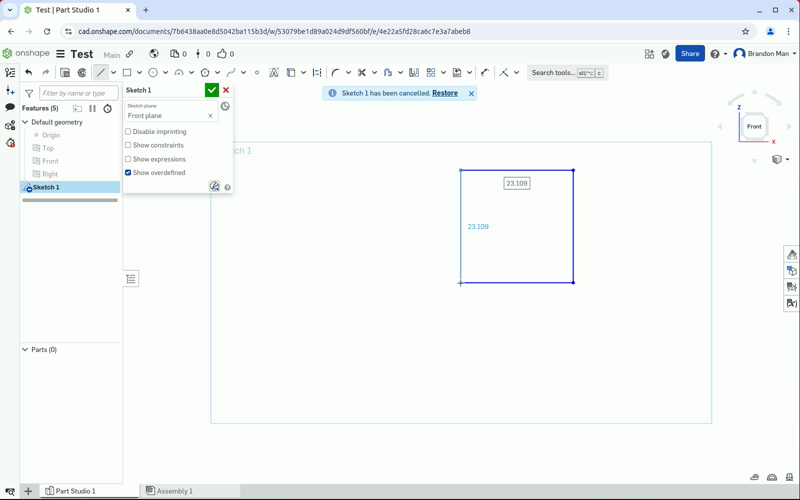
key(esc)
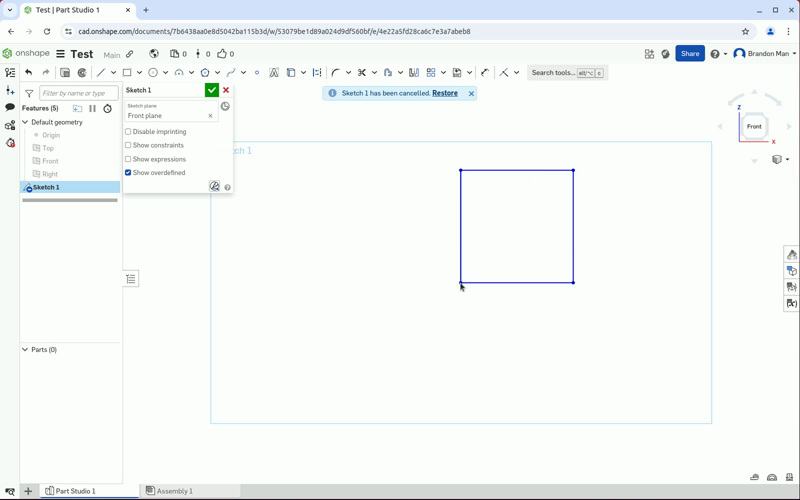
mouse_move(502, 194)
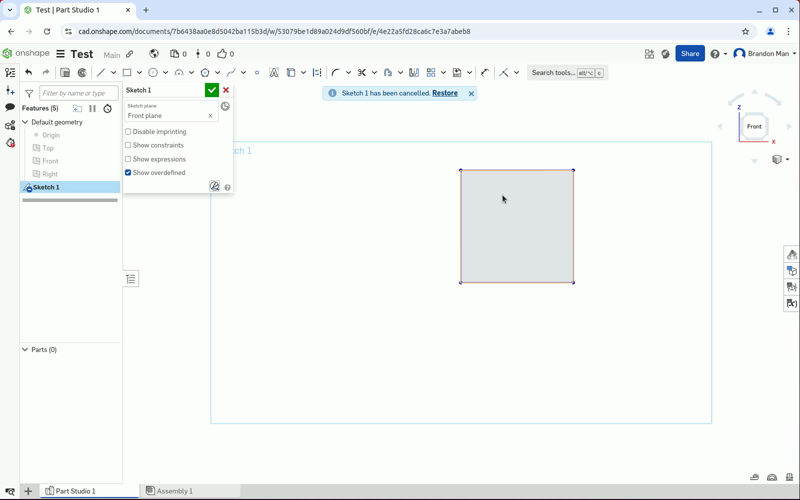
click(502, 194)
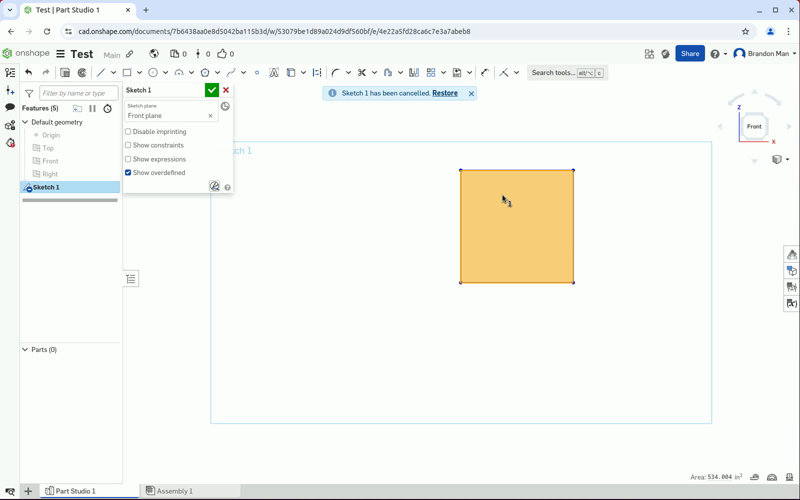
mouse_move(73, 352)
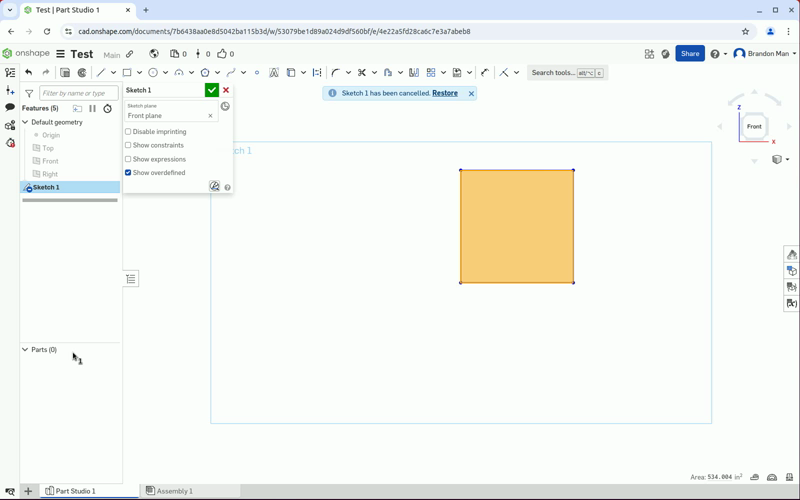
key(shift+y)
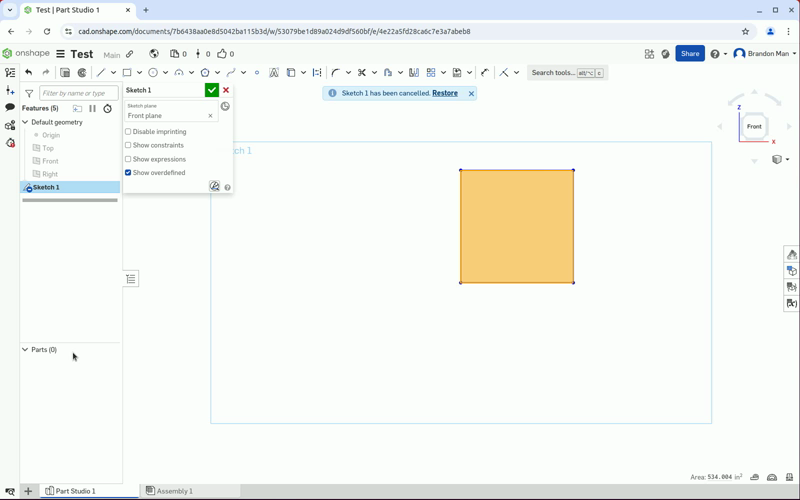
key(shift+e)
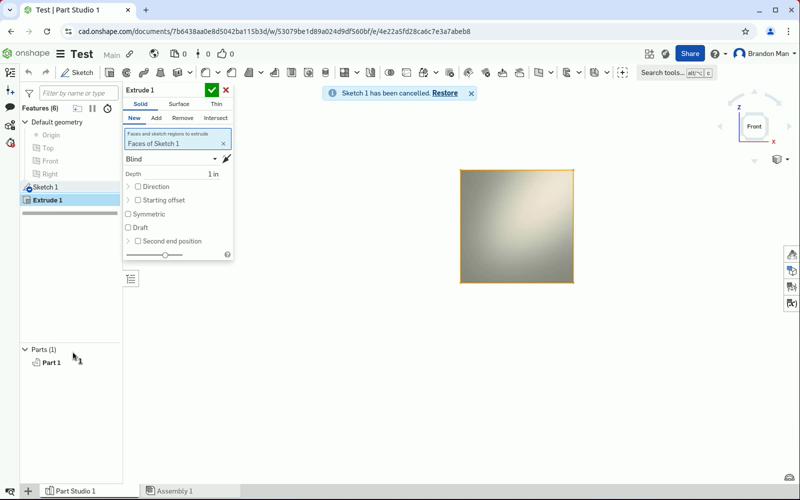
mouse_move(143, 106)
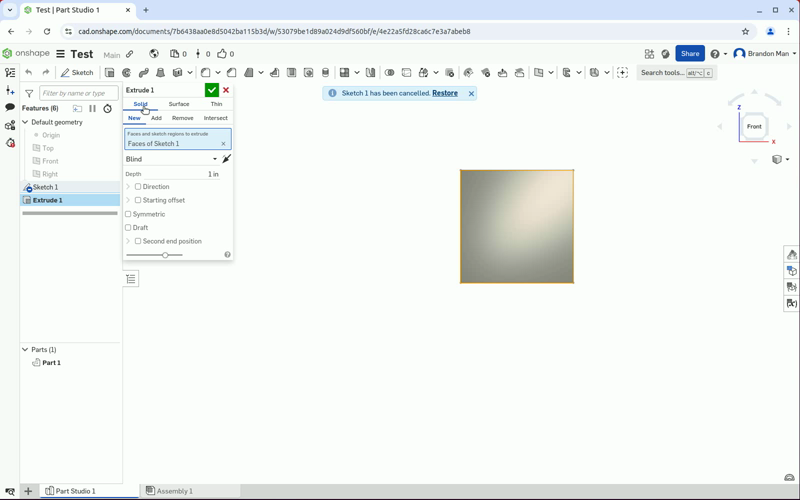
click(143, 106)
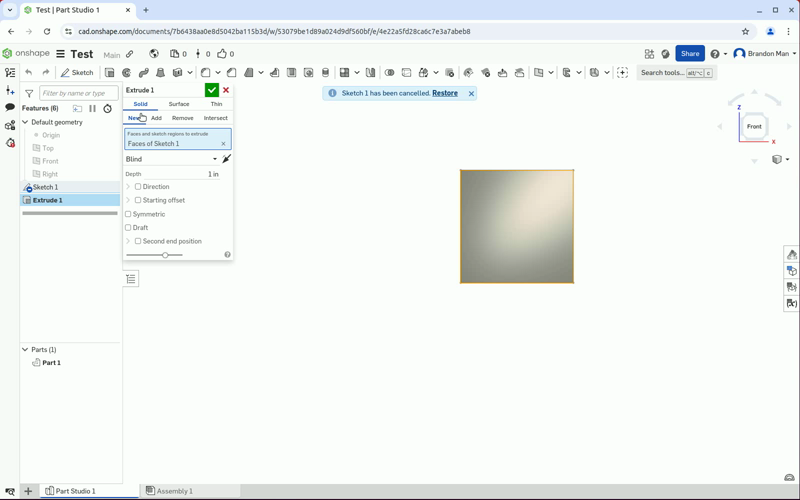
mouse_move(137, 120)
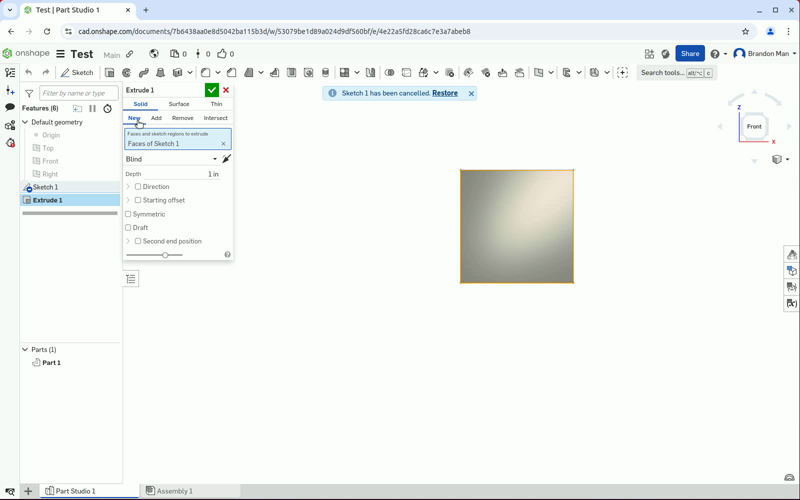
click(137, 120)
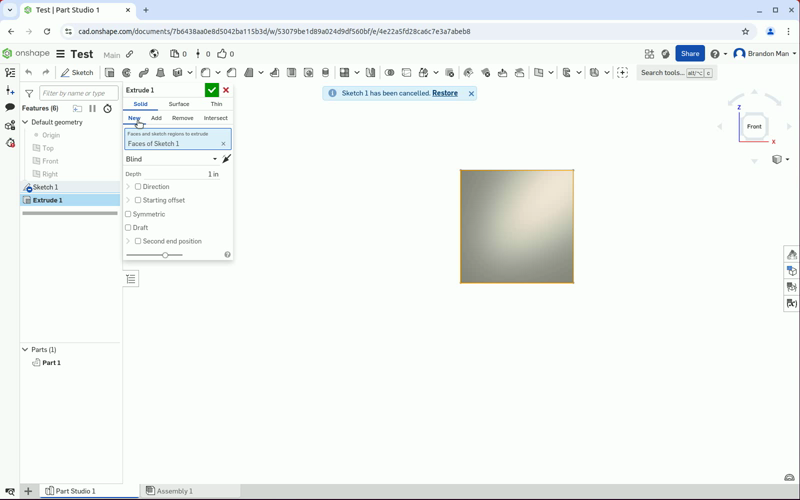
key(tab, 4)
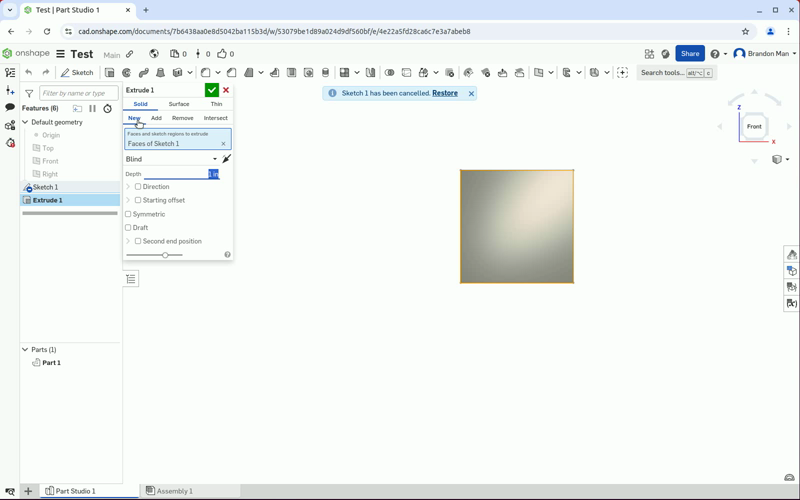
text(5.777)
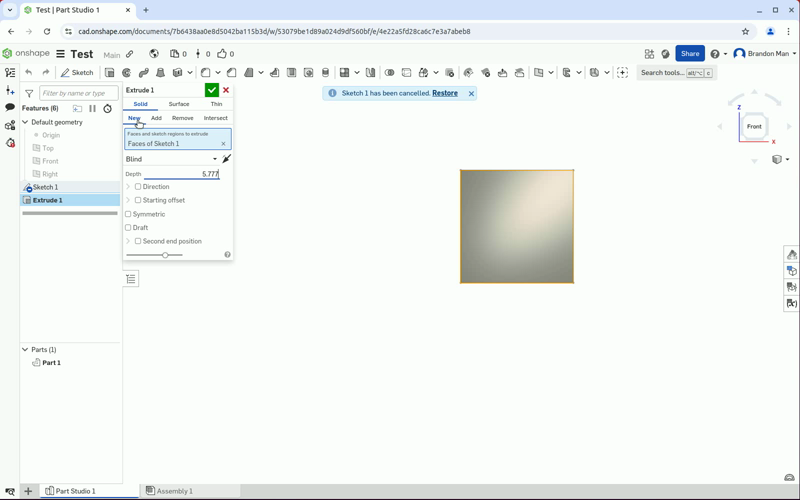
key(enter)
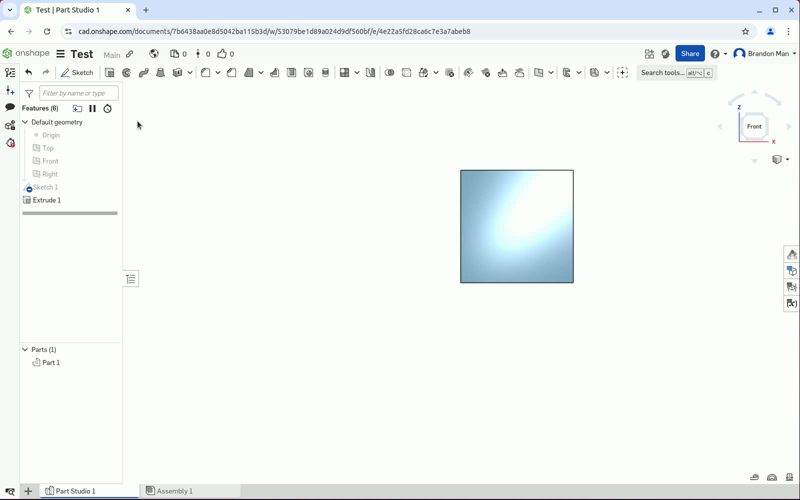
key(shift+h)
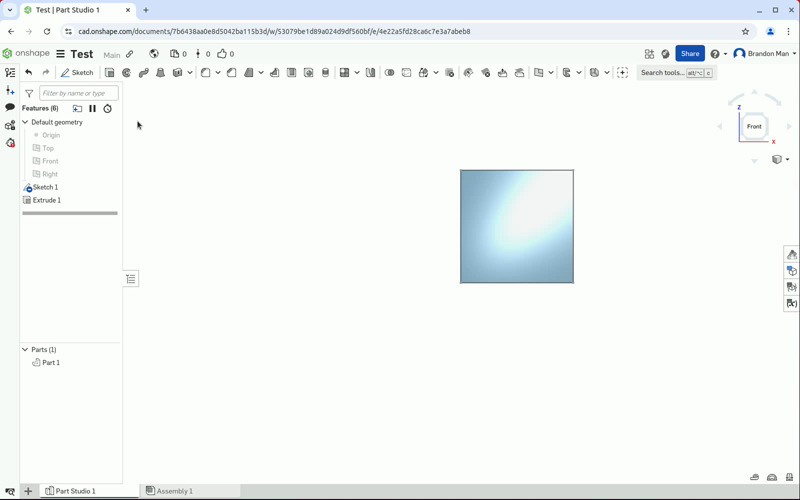
key(shift+h)
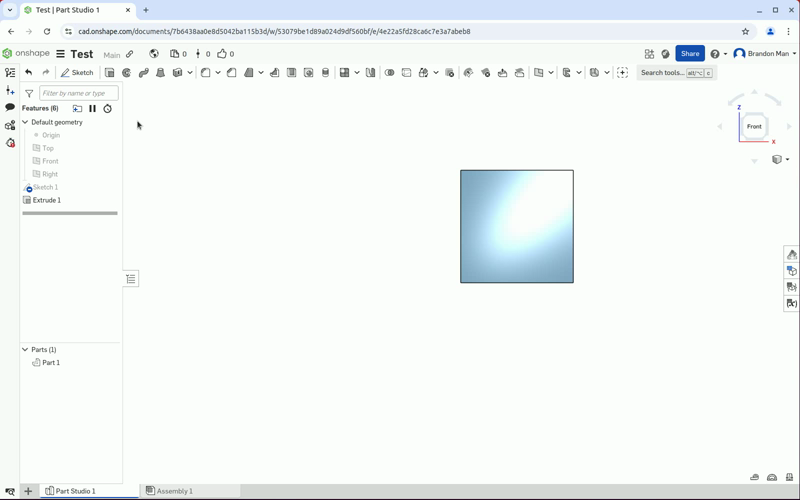
mouse_move(73, 189)
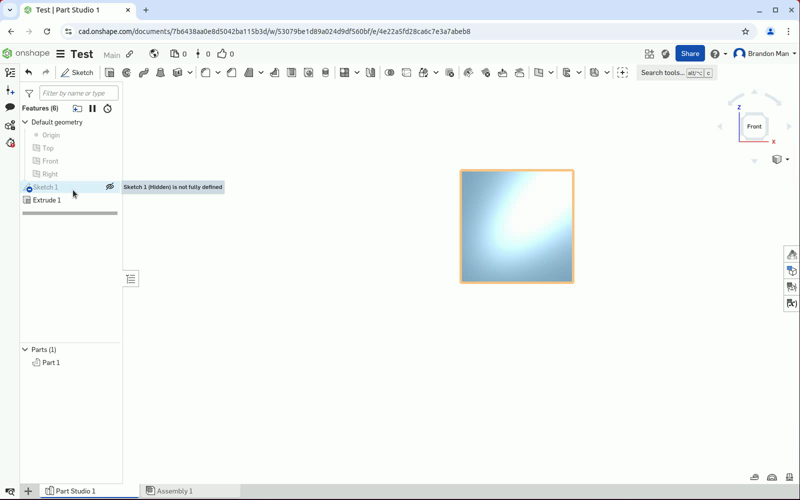
click(73, 189)
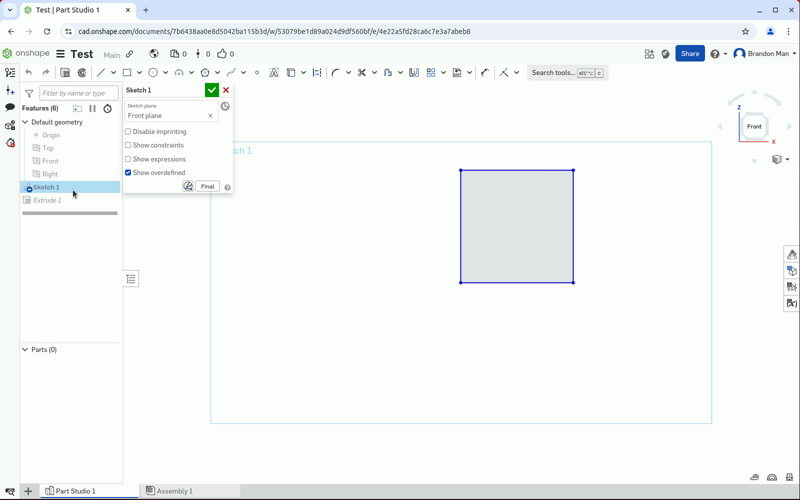
mouse_move(229, 92)
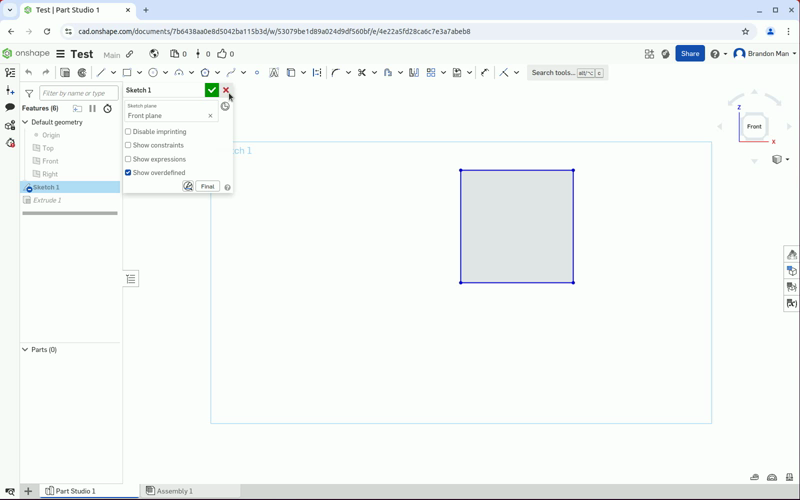
click(229, 92)
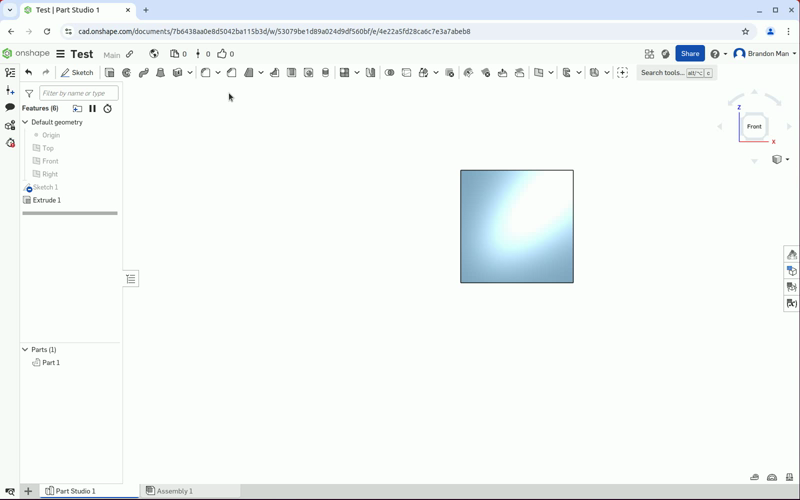
mouse_move(541, 75)
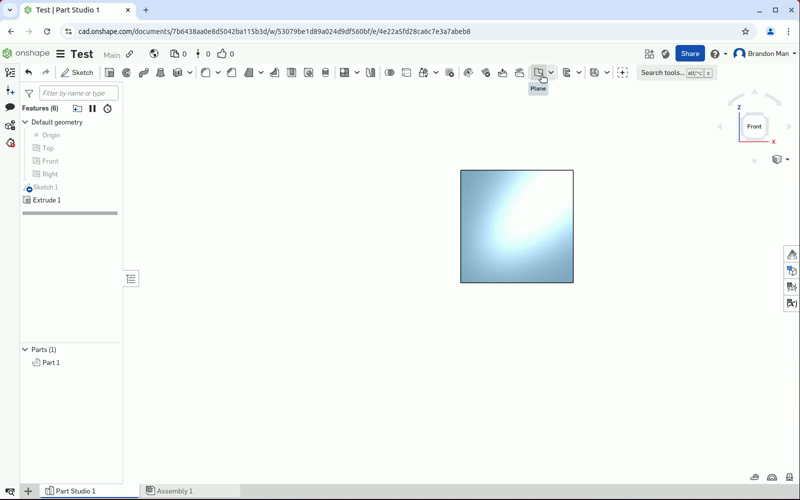
click(541, 75)
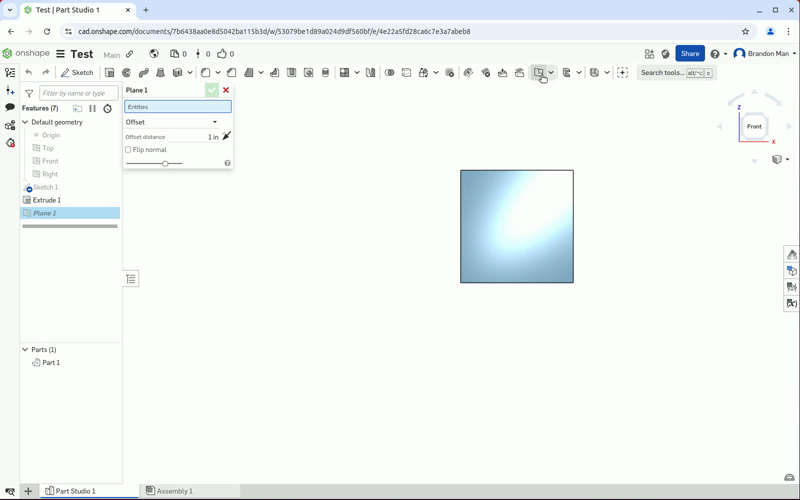
mouse_move(73, 163)
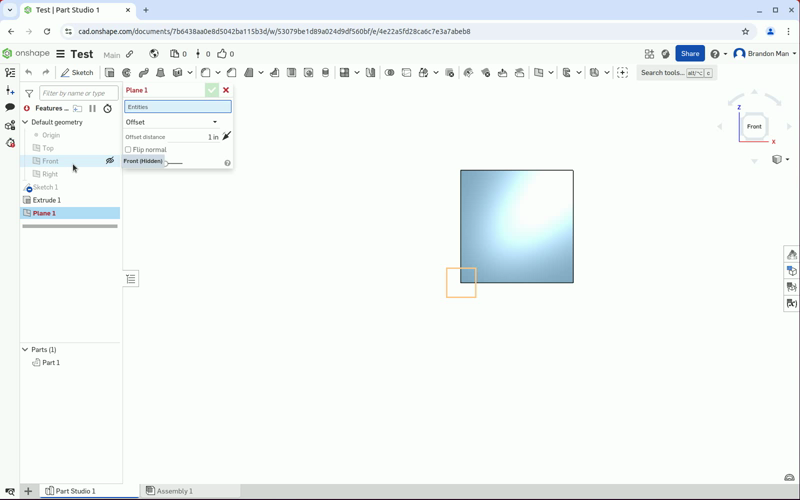
click(73, 163)
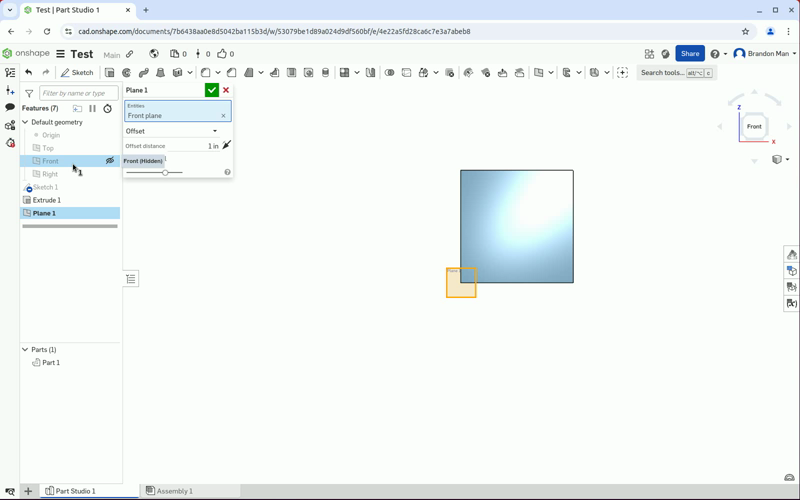
key(tab, 2)
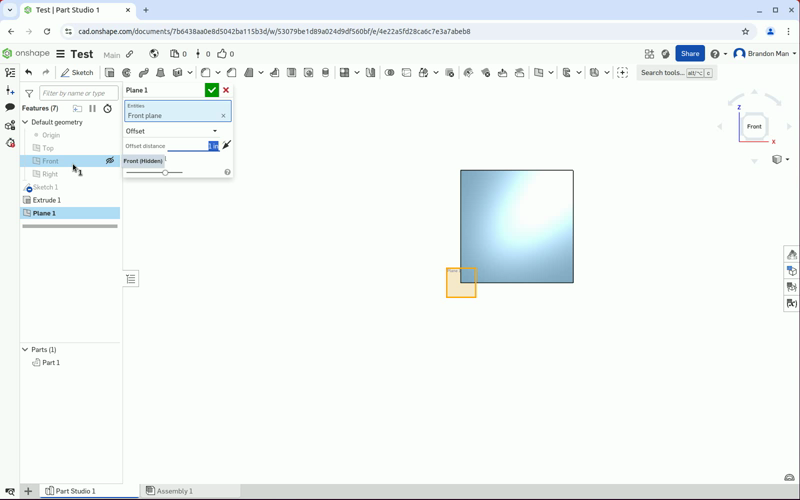
text(5.792)
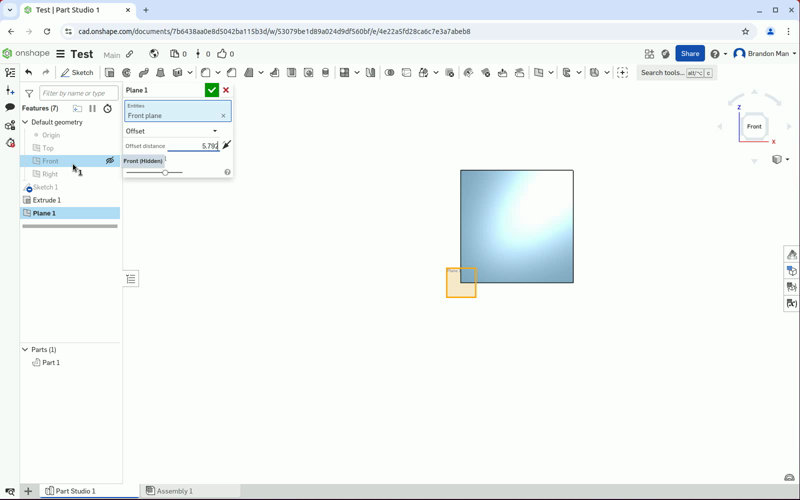
key(enter, 2)
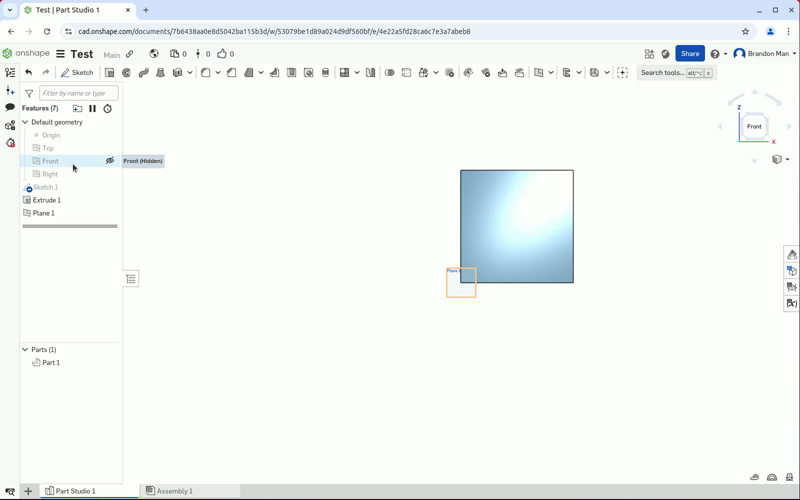
key(shift+s)
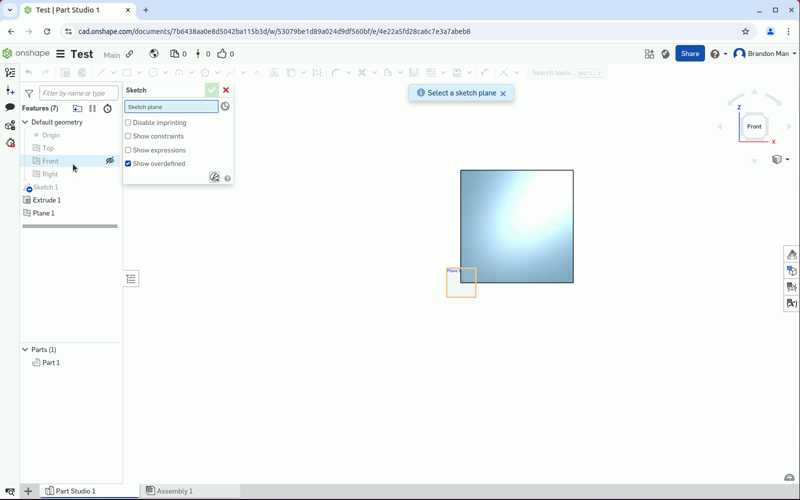
mouse_move(73, 215)
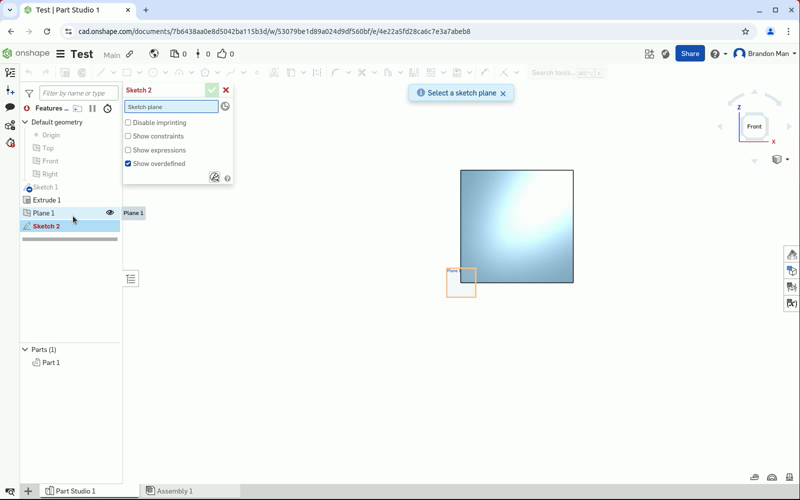
click(73, 215)
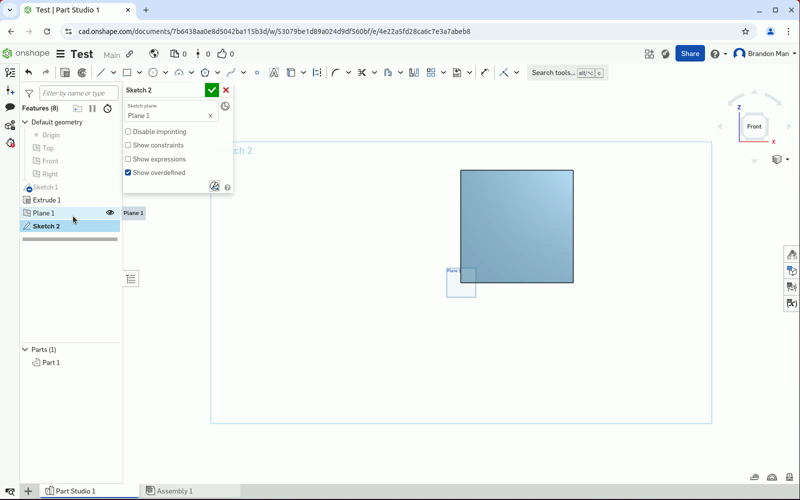
mouse_move(73, 352)
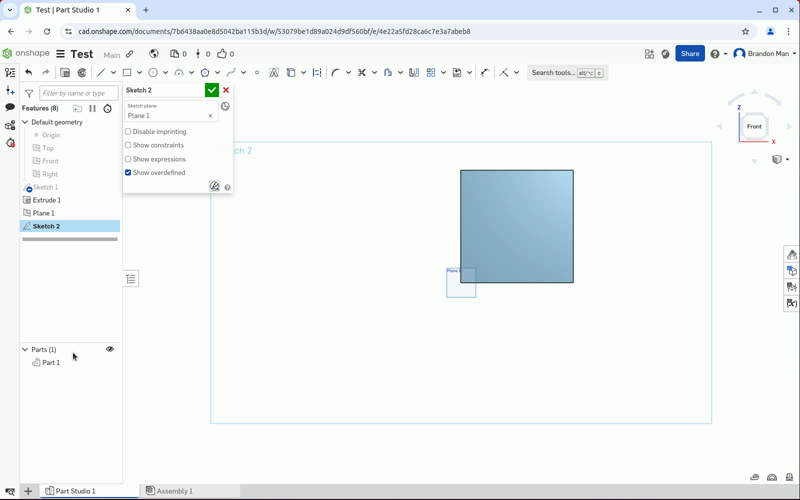
key(y)
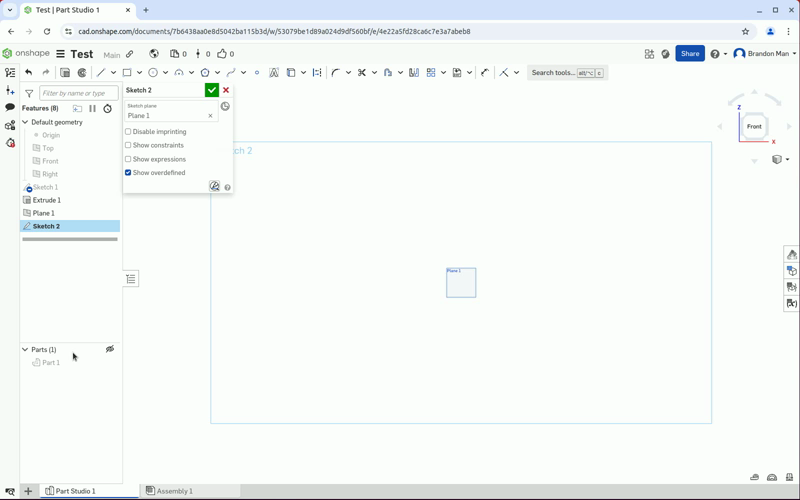
key(c)
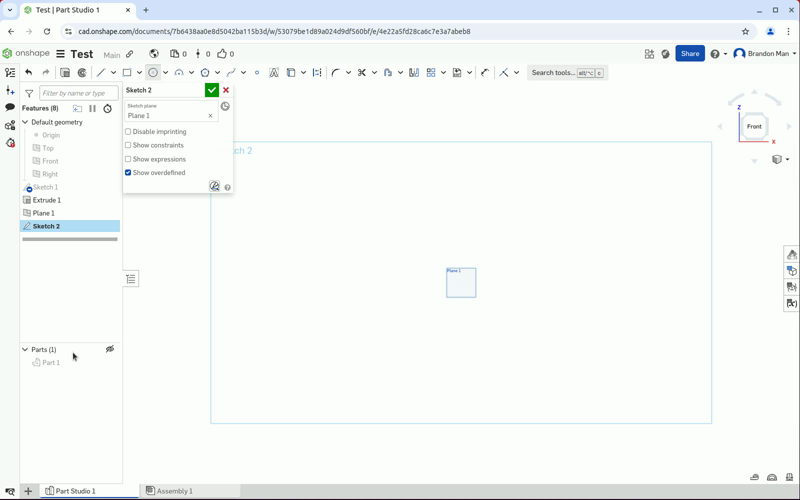
key_down(shift)
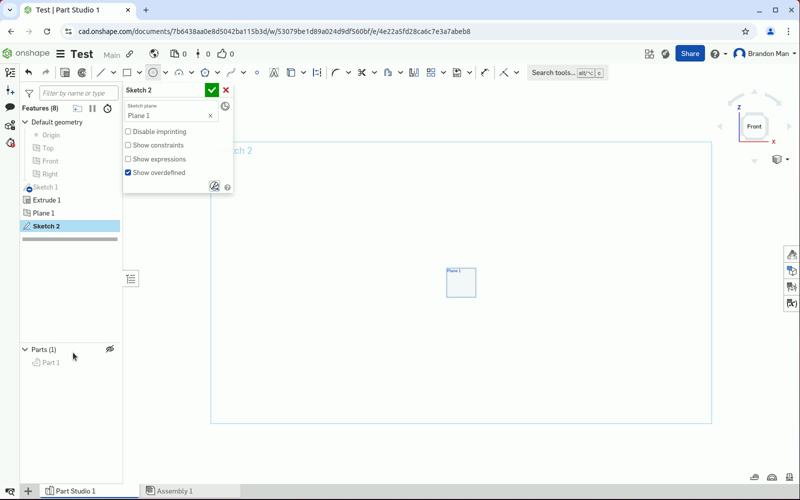
mouse_move(517, 226)
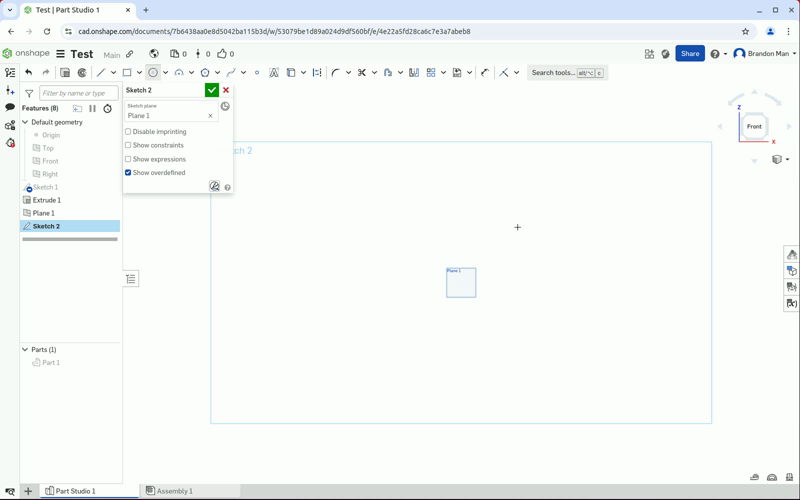
click(517, 226)
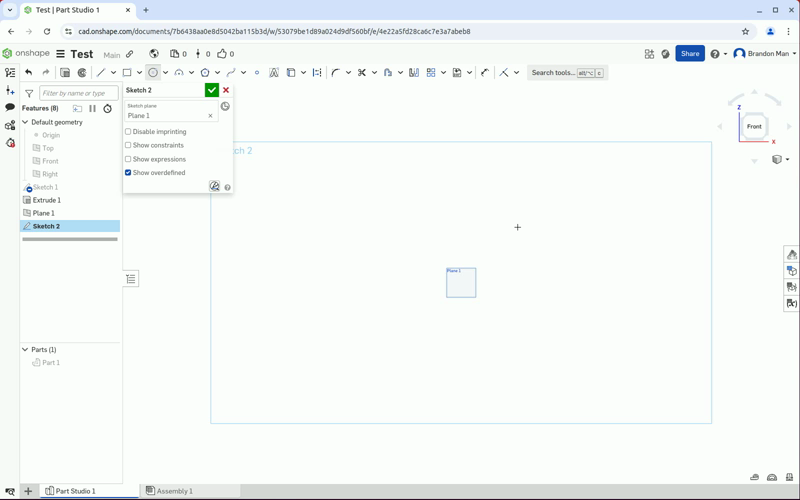
key_up(shift)
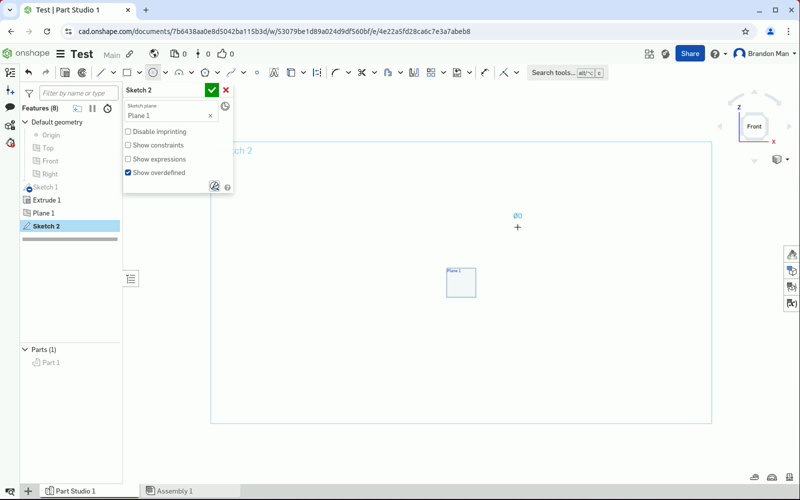
mouse_move(532, 226)
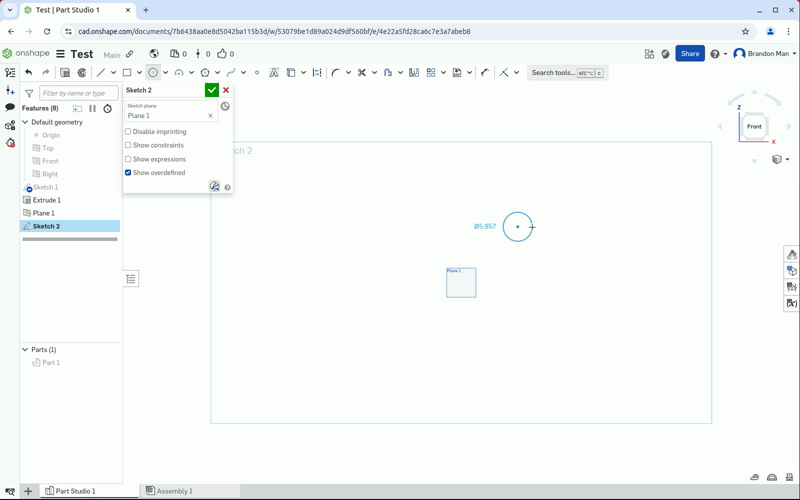
click(532, 226)
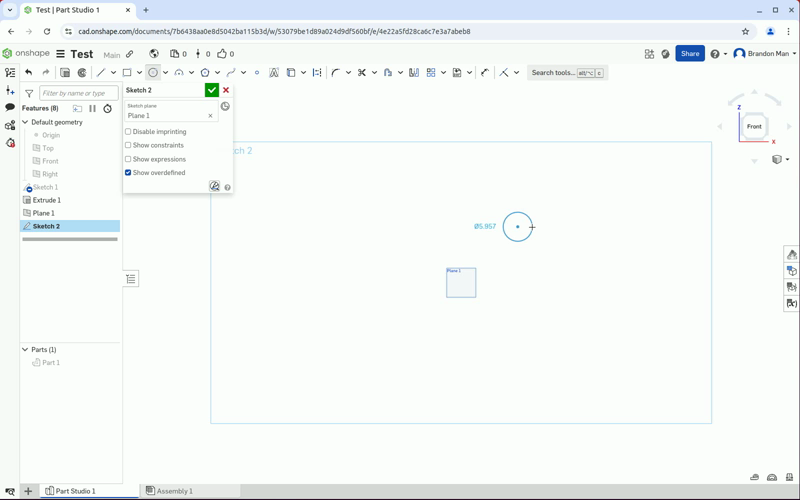
key(esc)
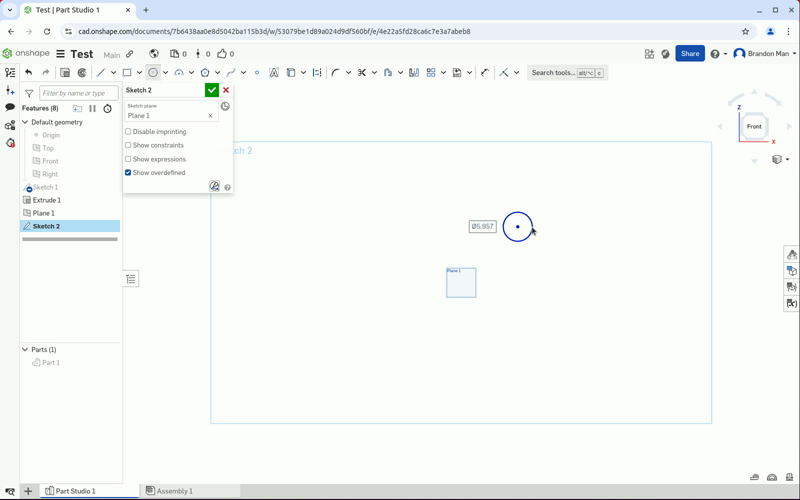
mouse_move(513, 239)
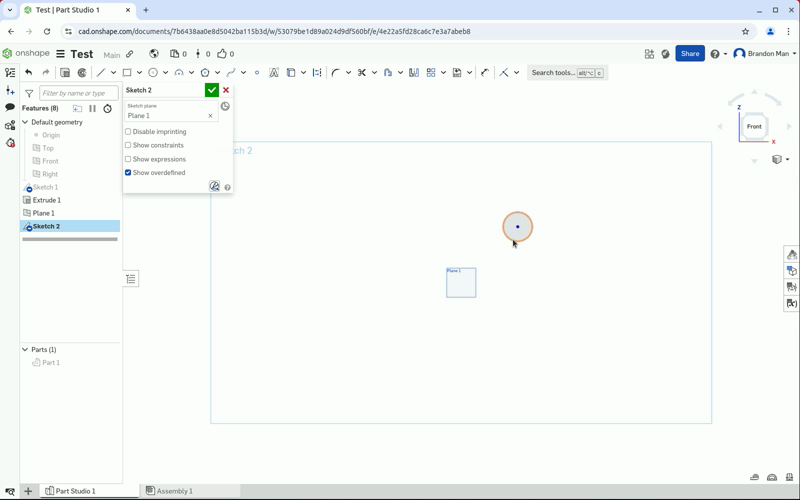
scroll(6)
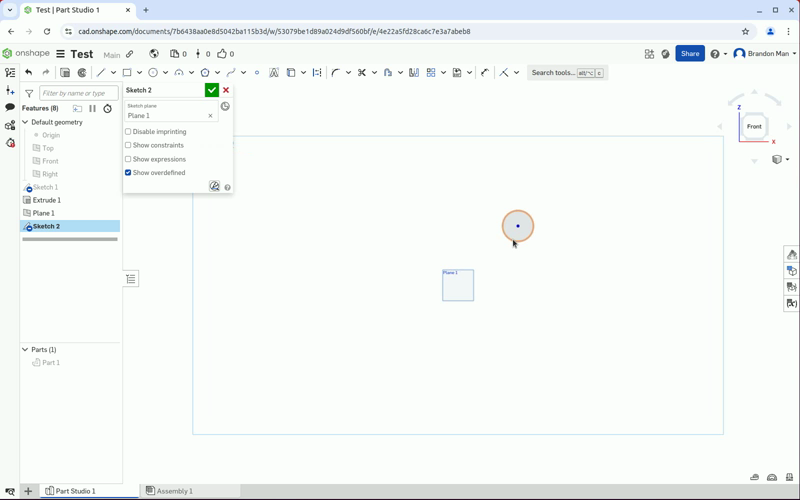
scroll(6)
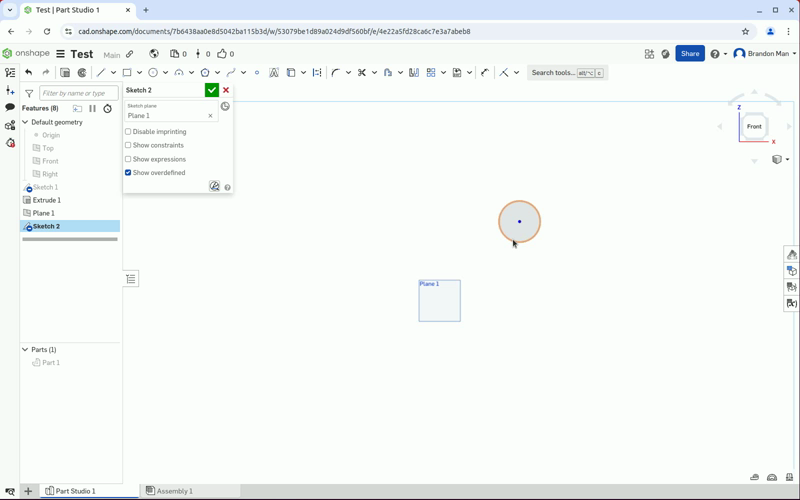
scroll(6)
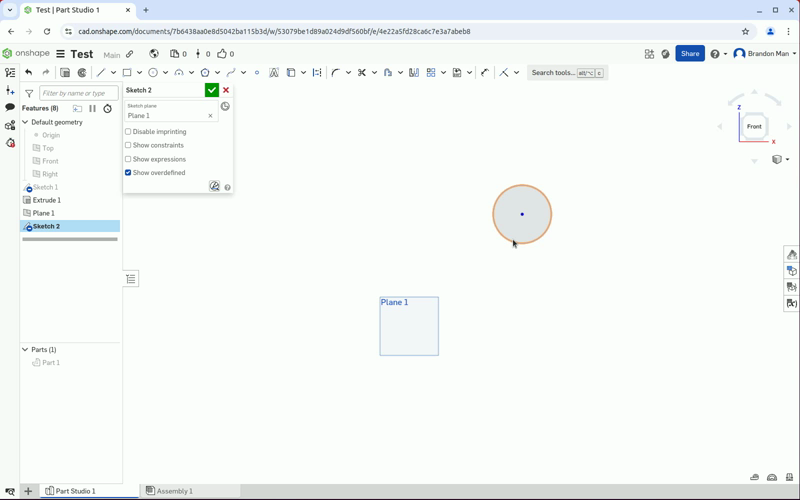
scroll(6)
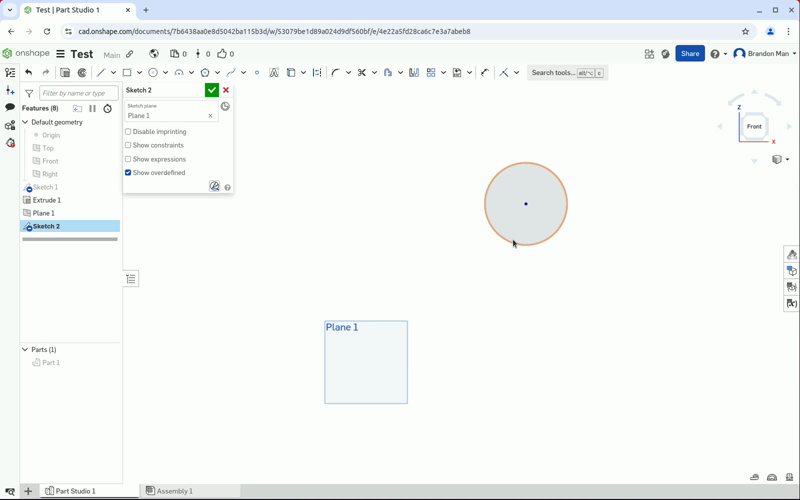
scroll(6)
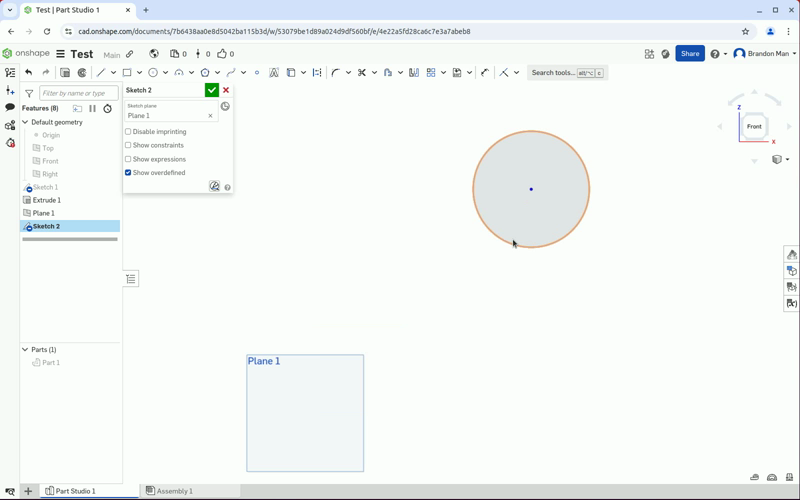
scroll(6)
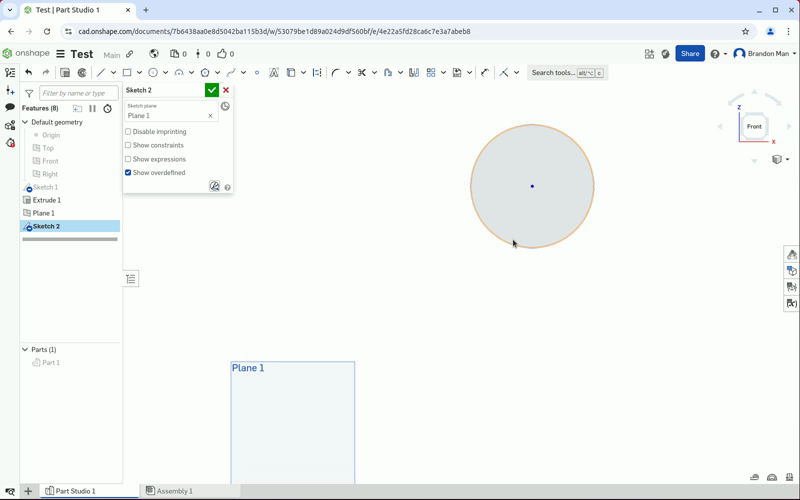
scroll(6)
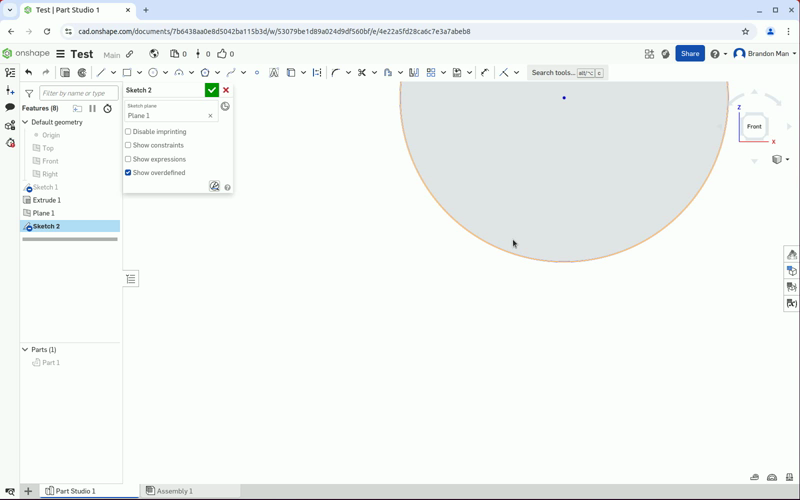
click(513, 239)
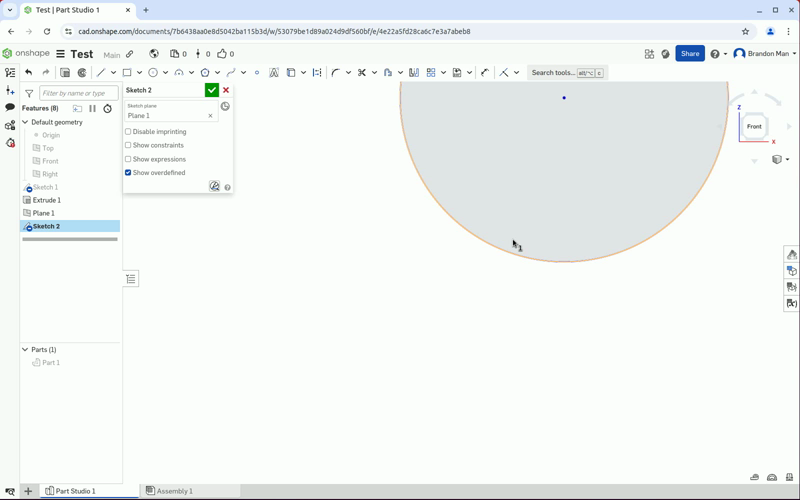
scroll(-6)
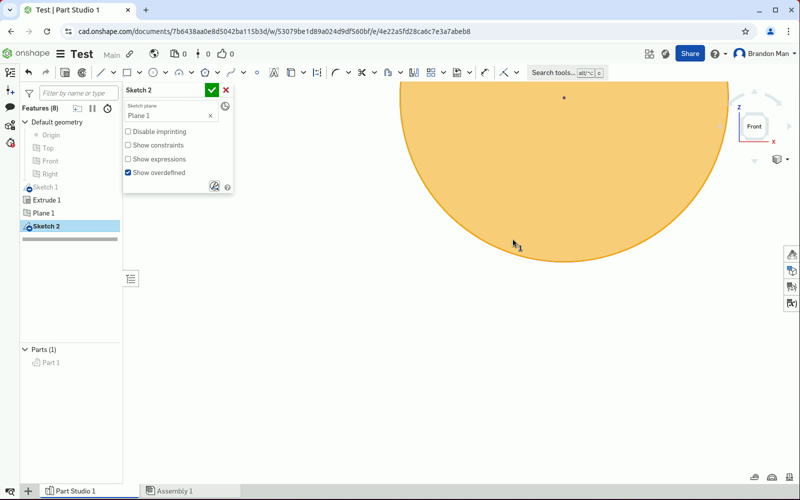
scroll(-6)
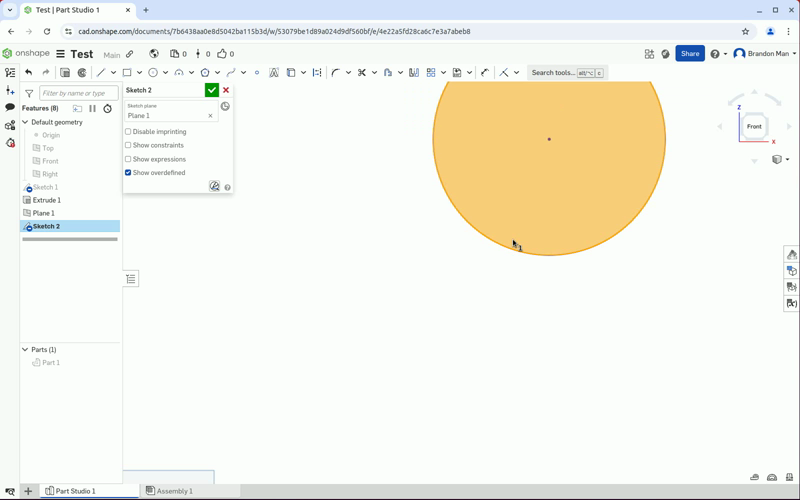
scroll(-6)
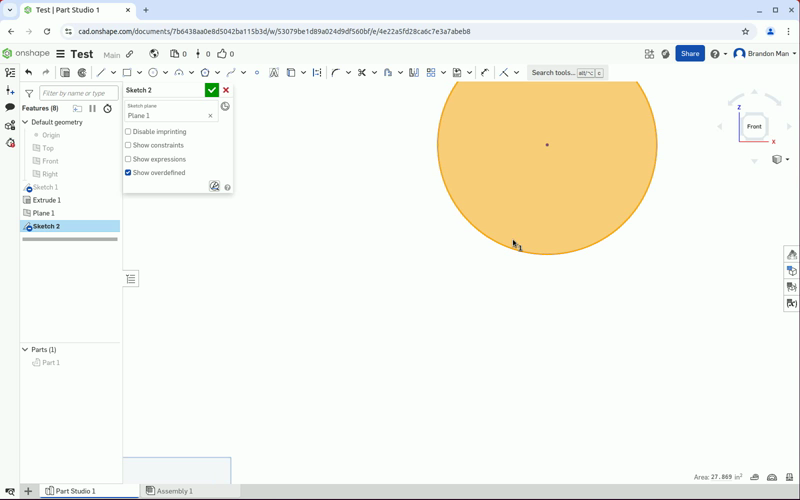
scroll(-6)
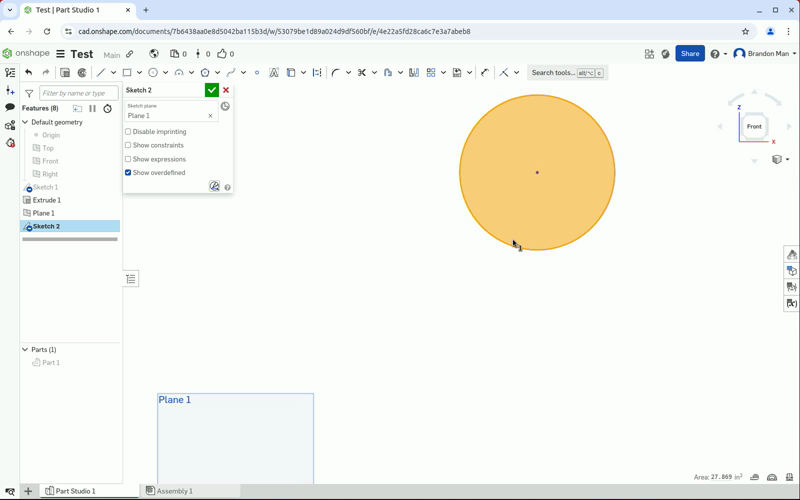
scroll(-6)
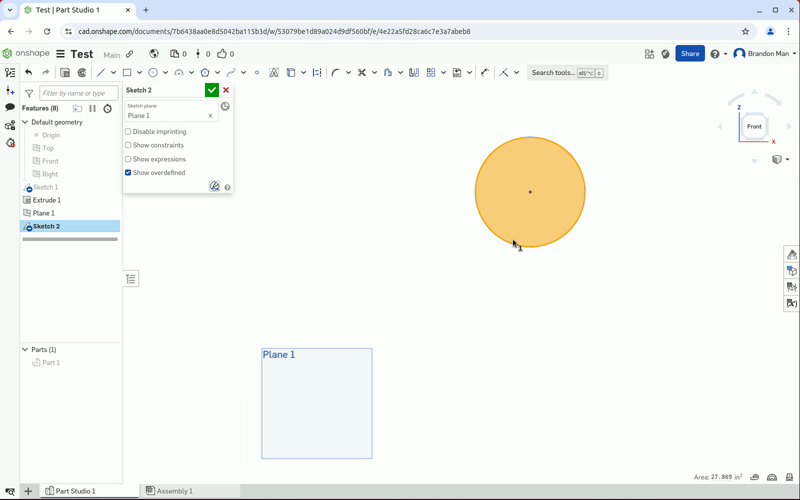
scroll(-6)
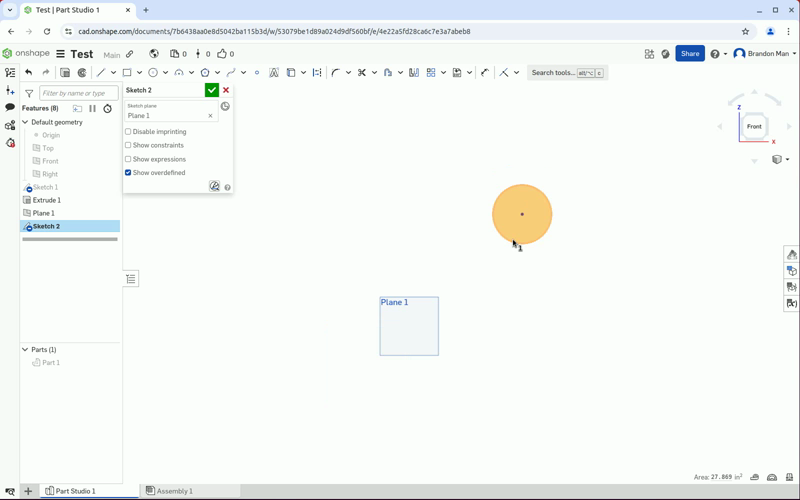
scroll(-6)
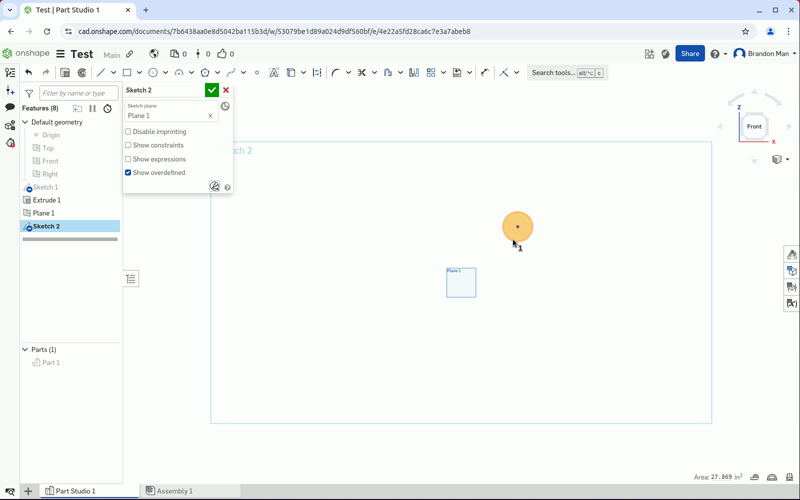
mouse_move(73, 352)
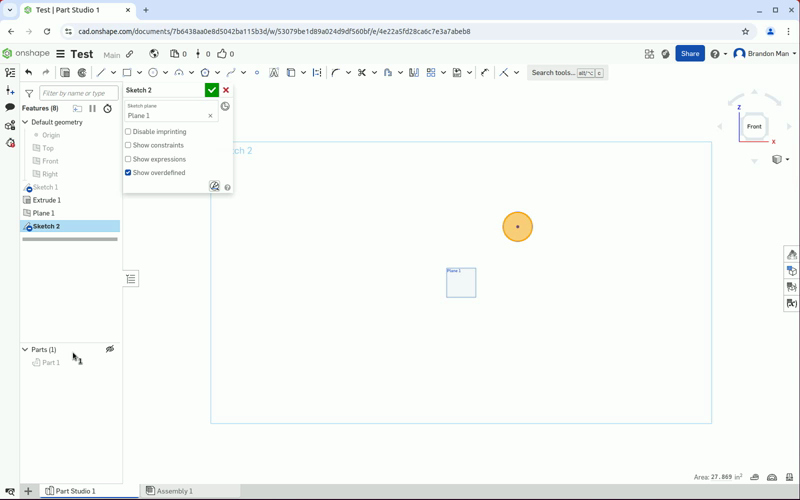
key(shift+y)
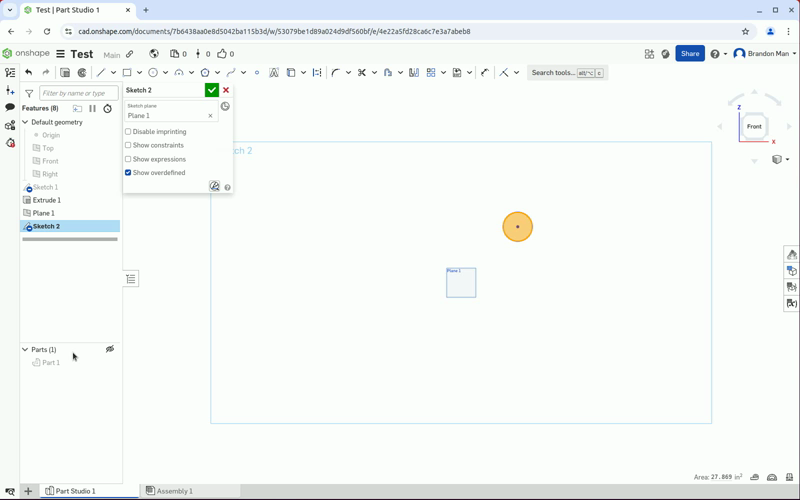
key(shift+e)
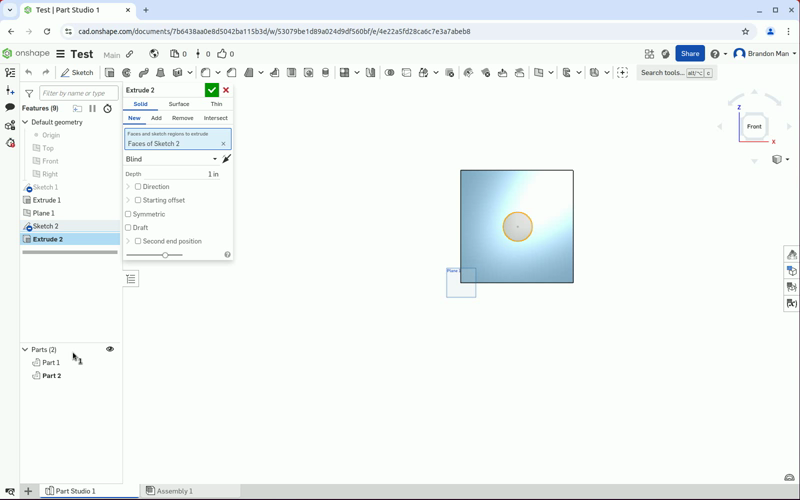
mouse_move(143, 106)
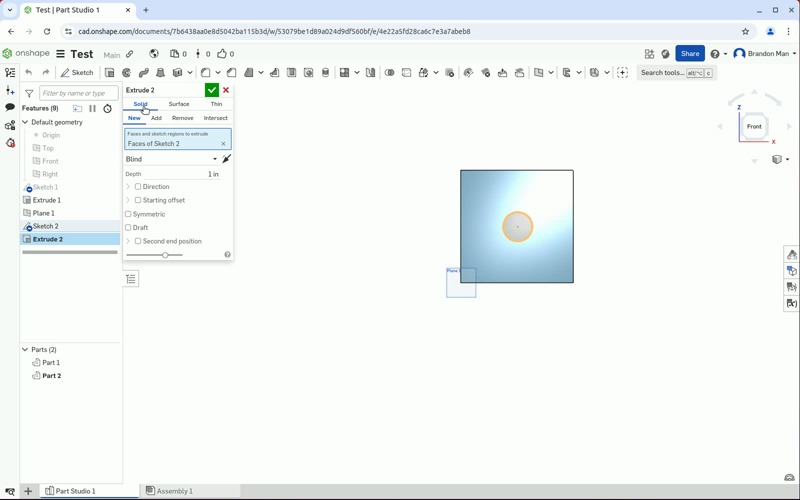
click(143, 106)
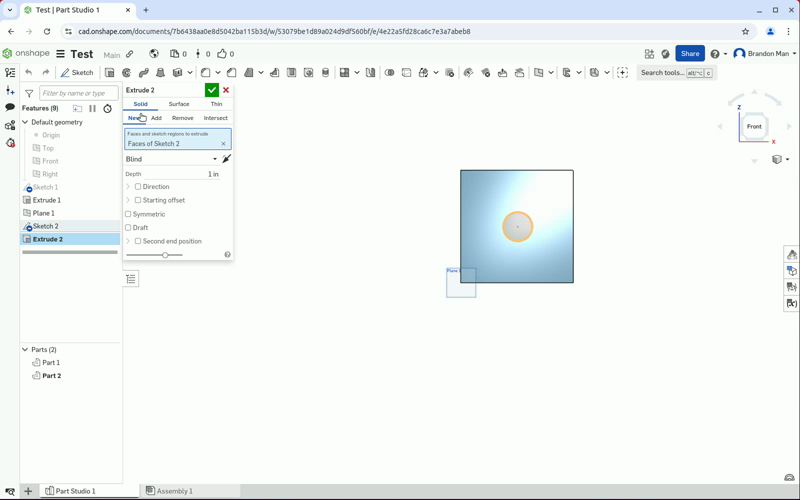
mouse_move(137, 120)
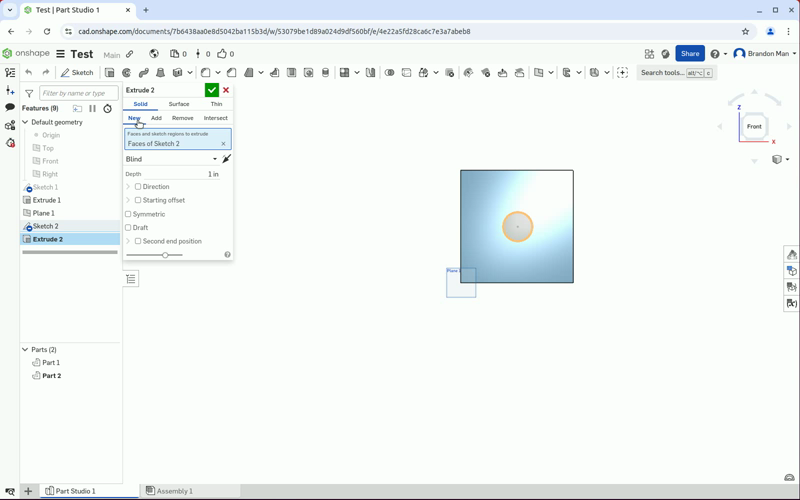
click(137, 120)
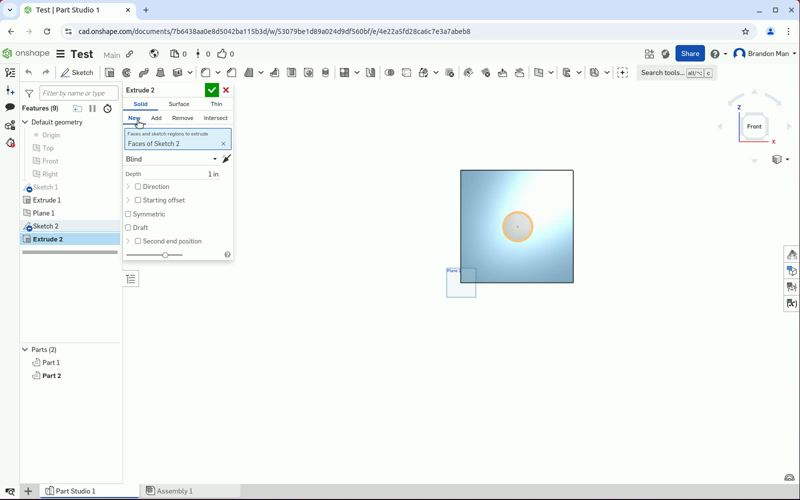
key(tab, 4)
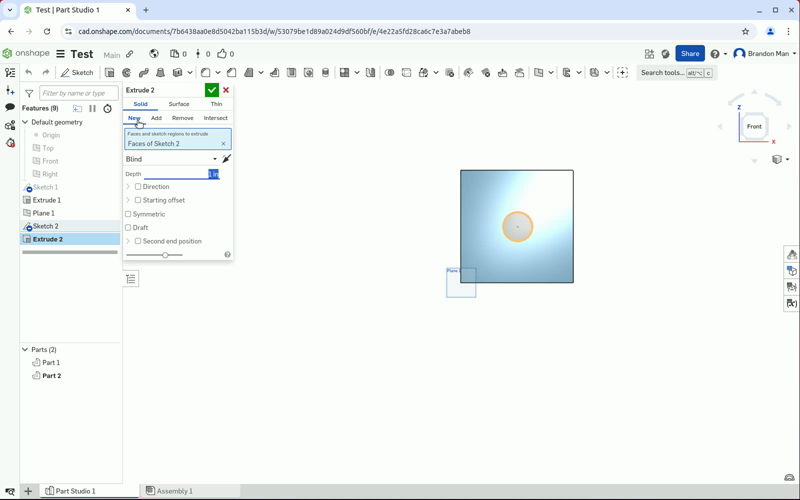
text(2.407)
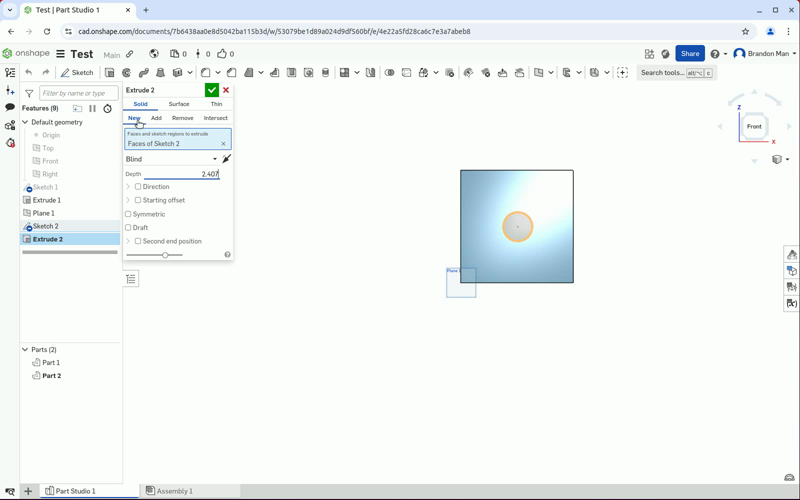
key(enter)
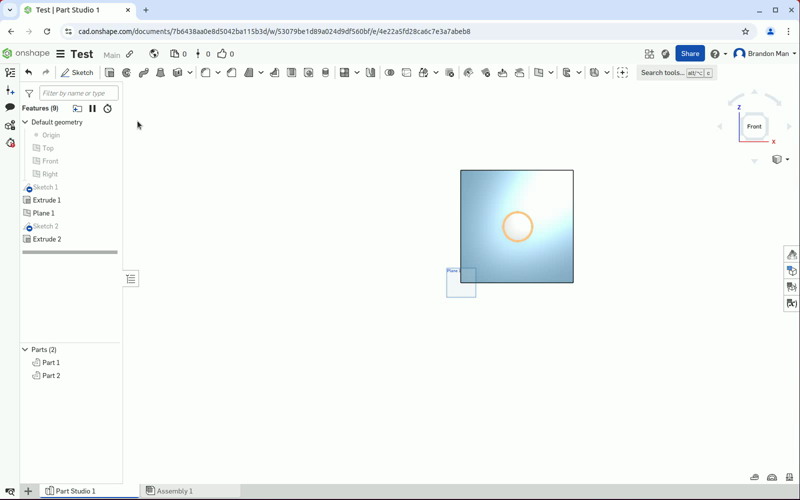
key(shift+h)
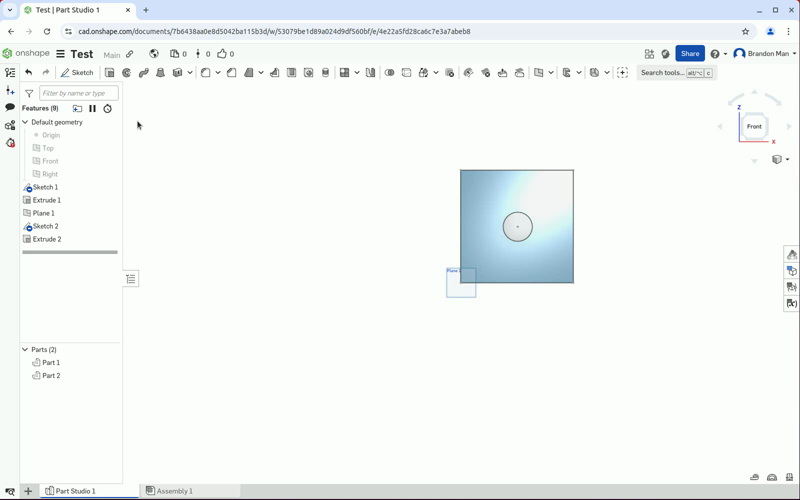
key(shift+h)
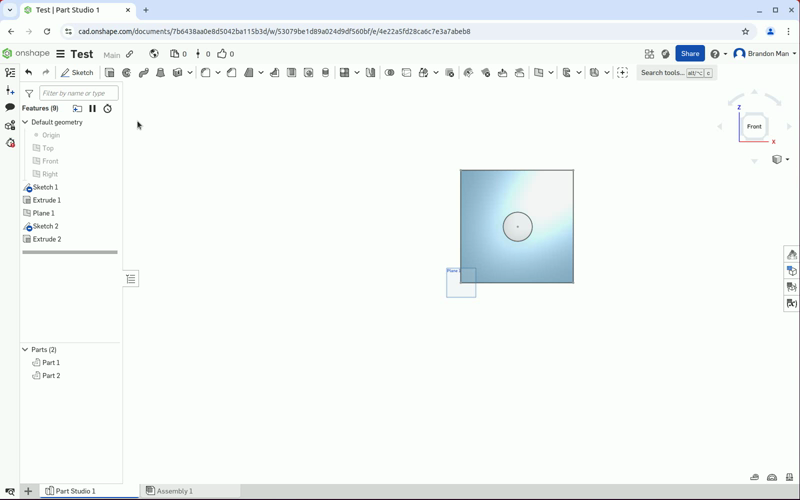
key(shift+7)
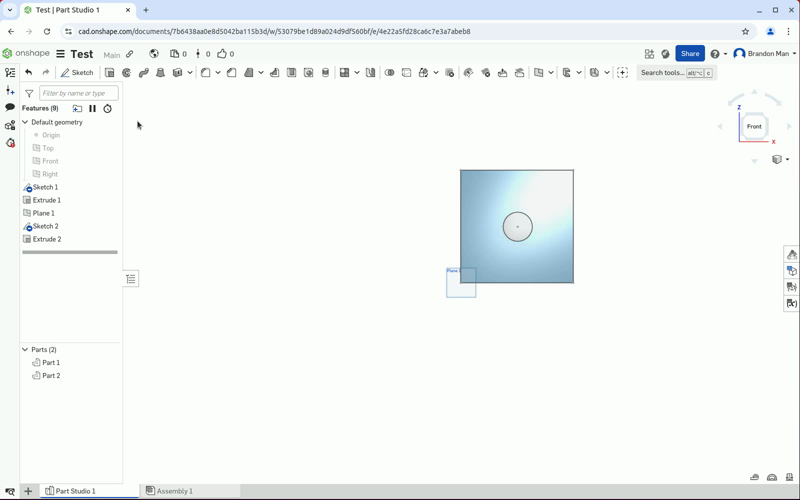
key(left, 2)
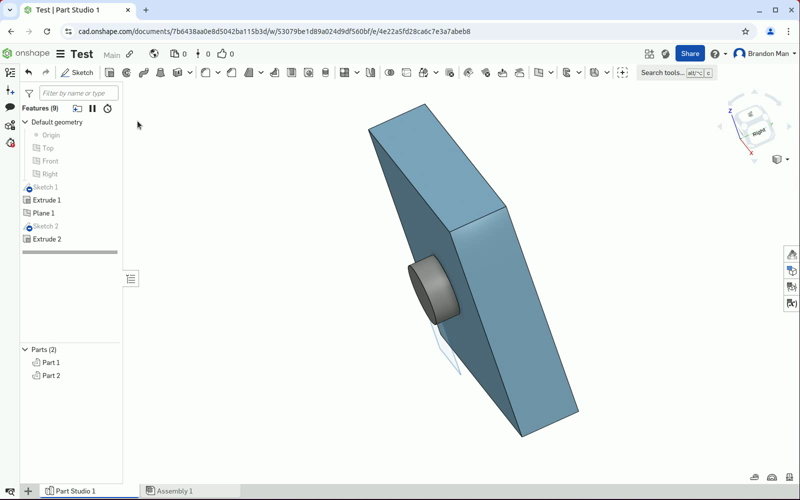
key(down, 2)
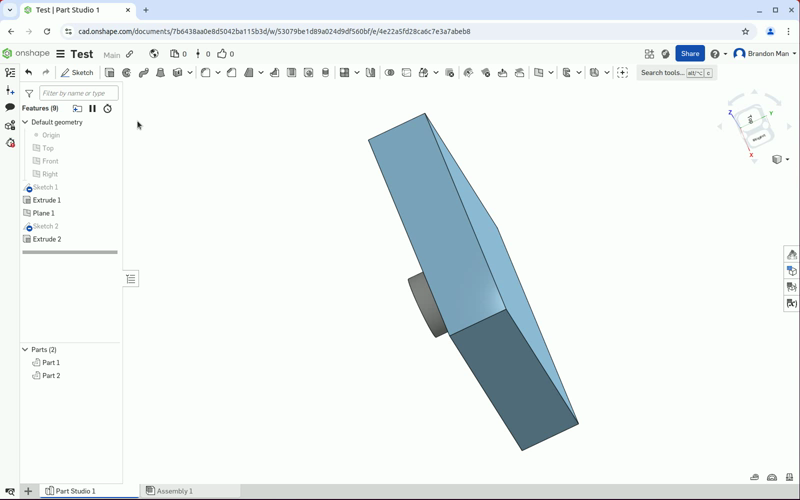
key(up, 2)
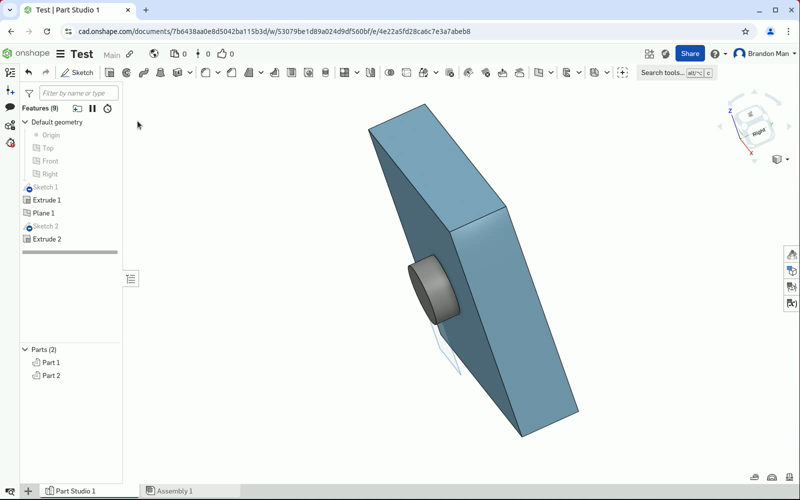
key(right, 2)
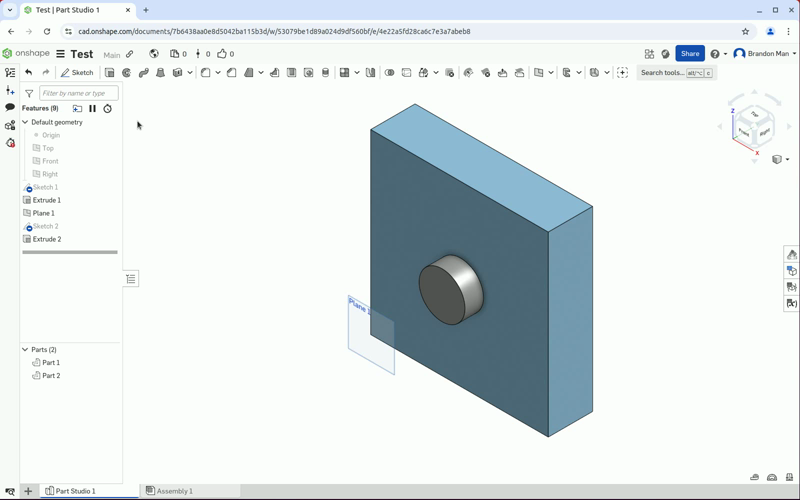
mouse_move(73, 189)
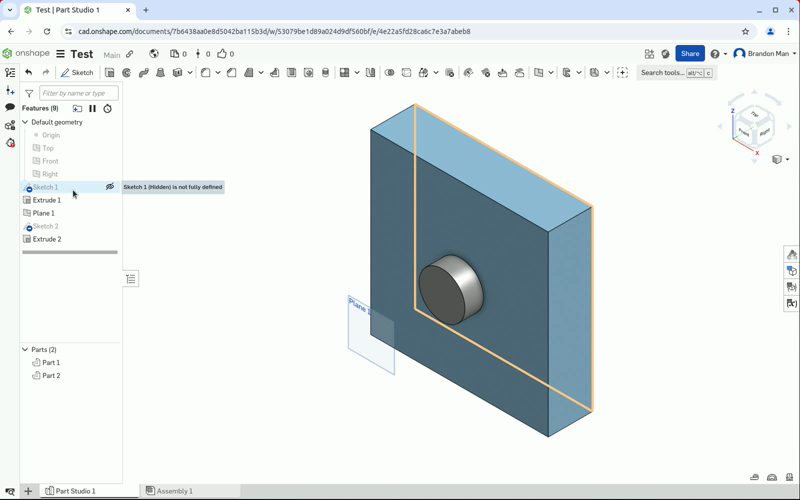
click(73, 189)